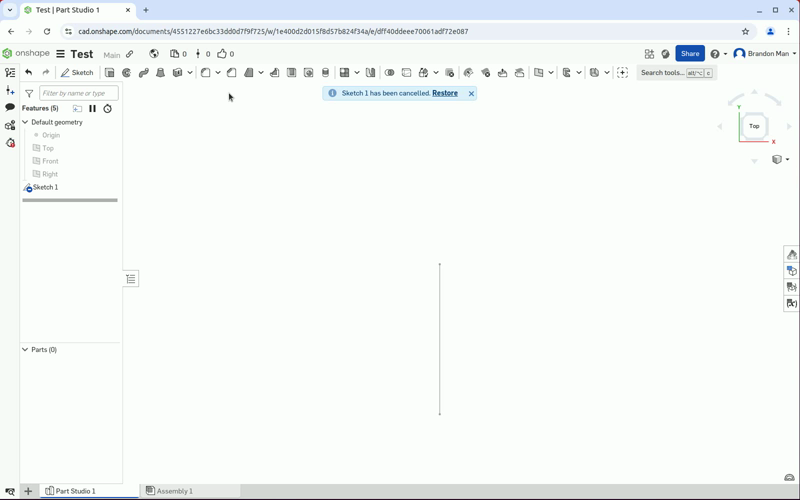
key(shift+h)
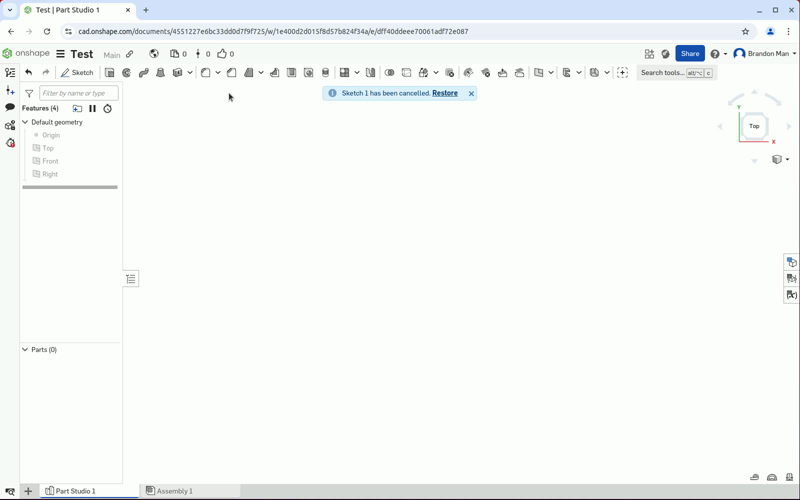
mouse_move(73, 352)
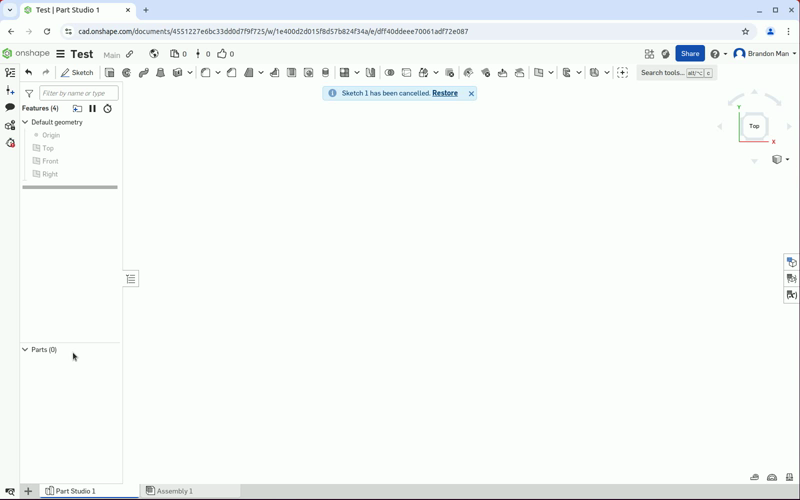
key(y)
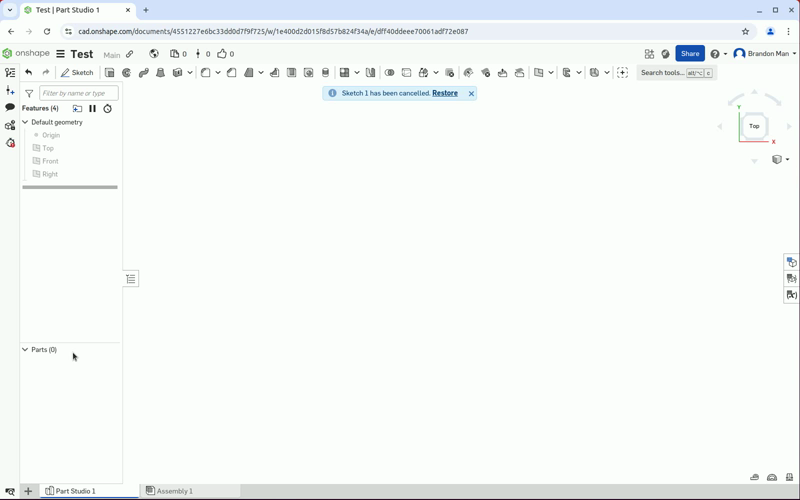
key(shift+p)
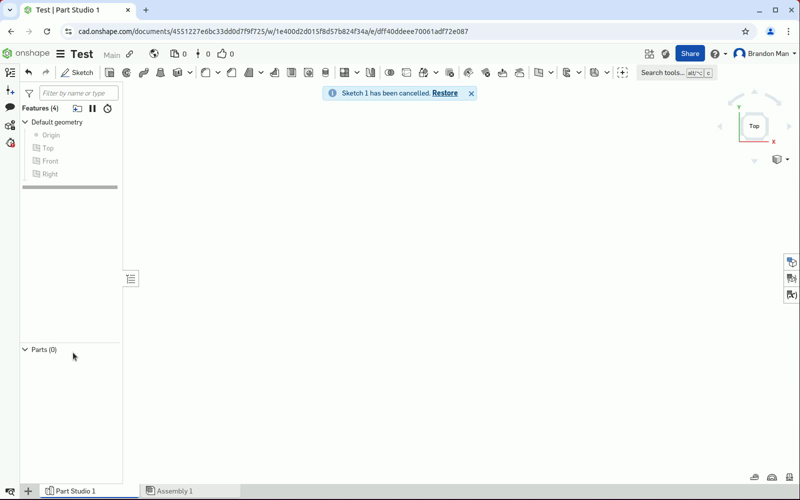
key(space)
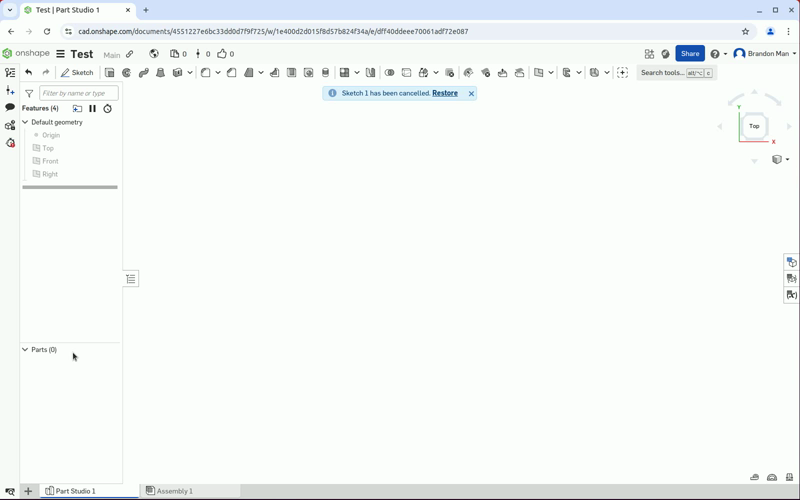
key_down(shift)
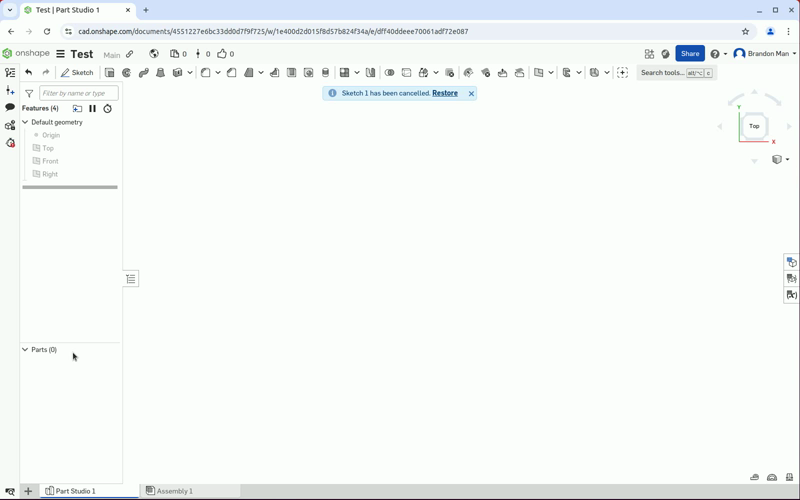
key(up)
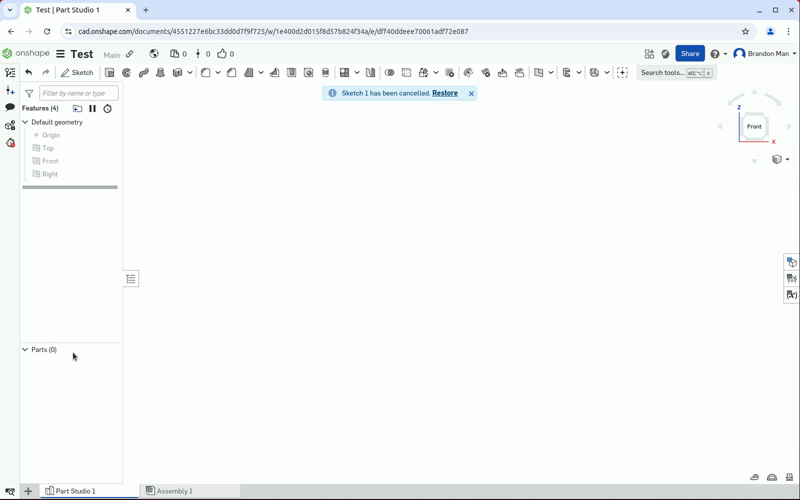
key_up(shift)
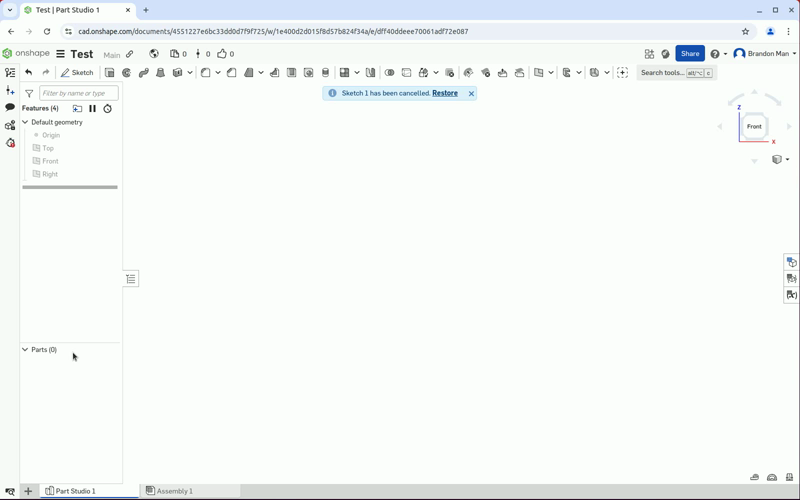
mouse_move(73, 352)
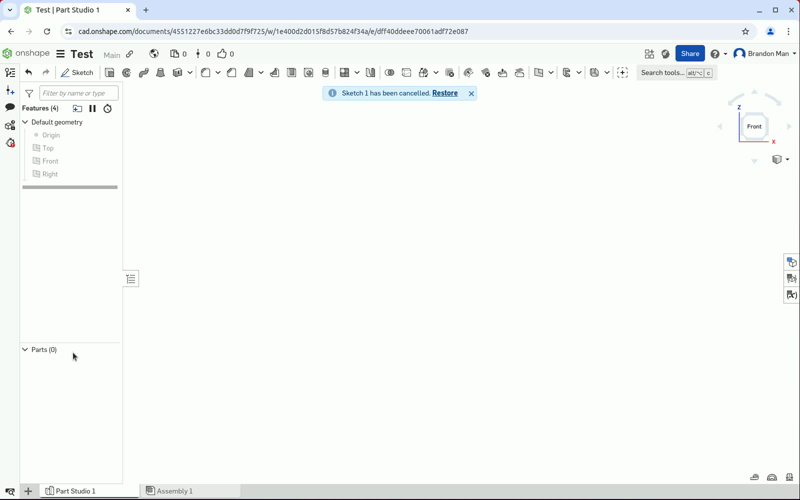
key(shift+y)
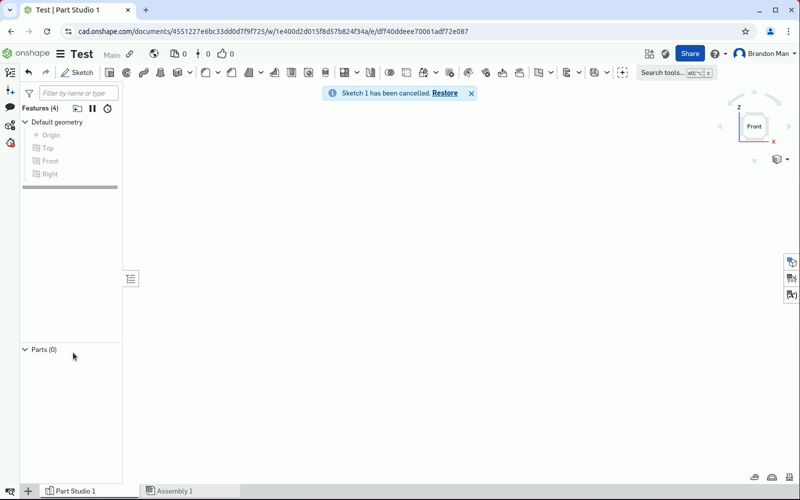
key(shift+s)
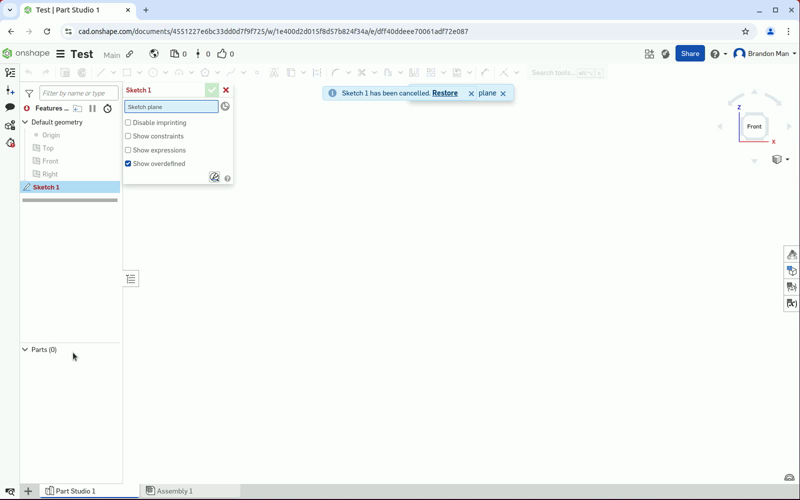
mouse_move(73, 163)
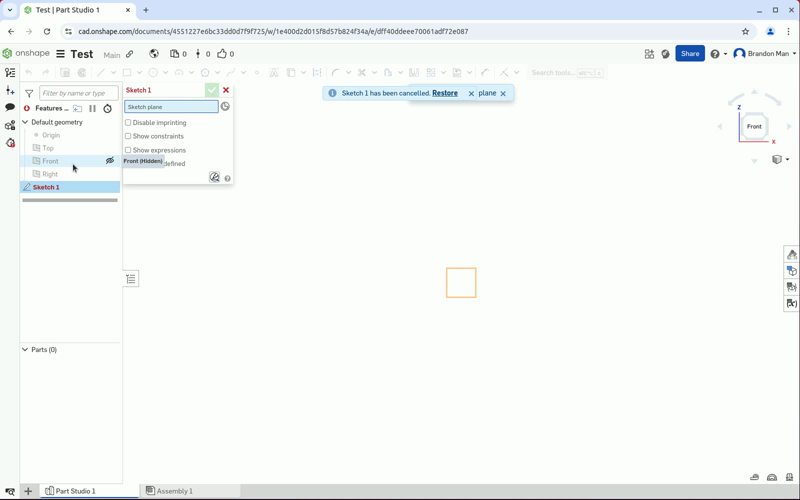
click(73, 163)
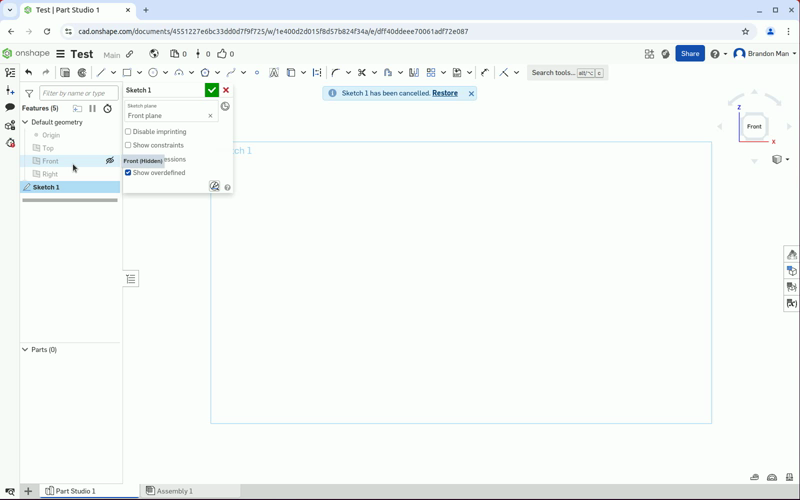
mouse_move(73, 352)
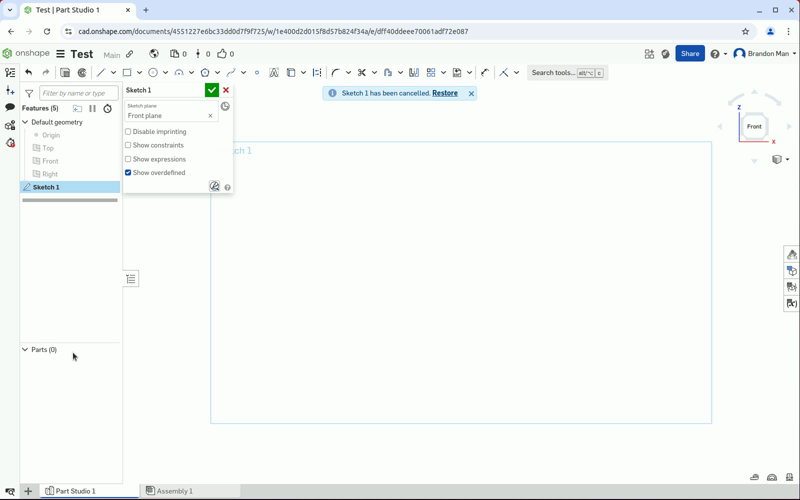
key(y)
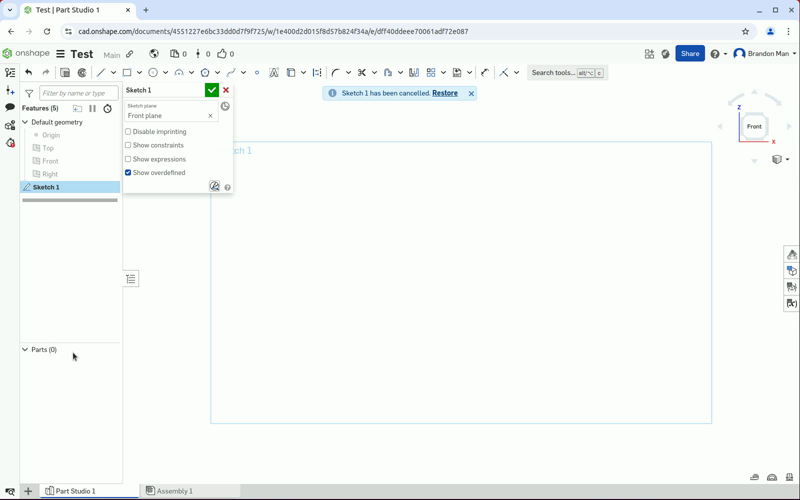
key(c)
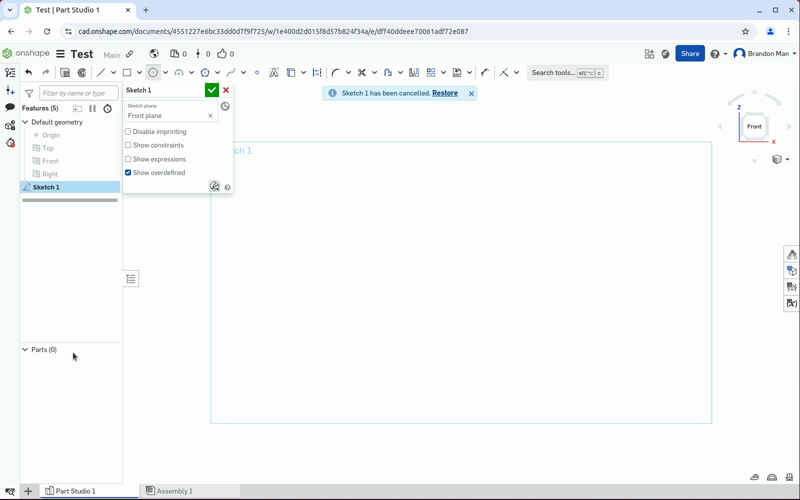
key_down(shift)
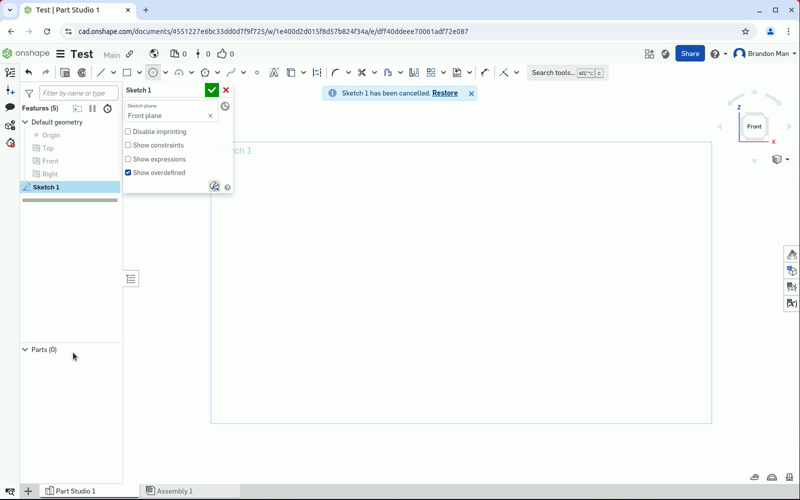
mouse_move(461, 282)
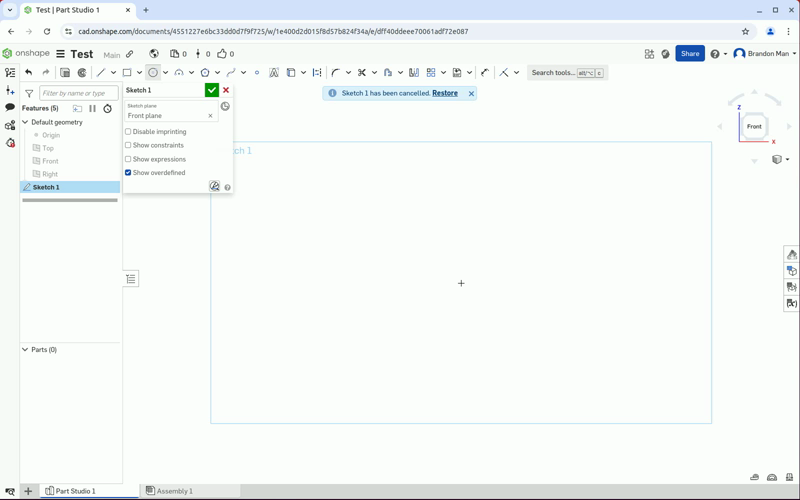
click(461, 282)
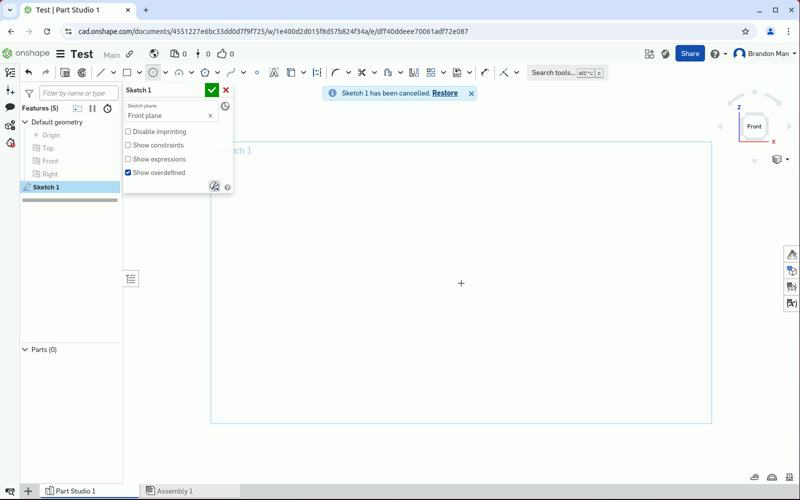
key_up(shift)
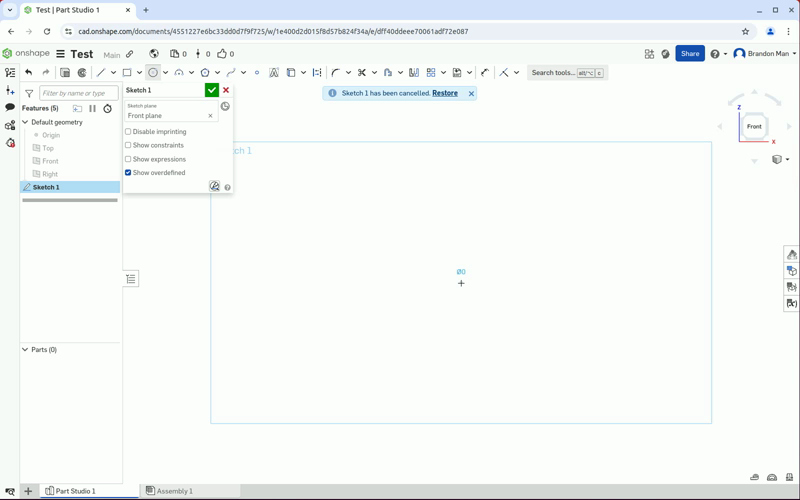
mouse_move(517, 282)
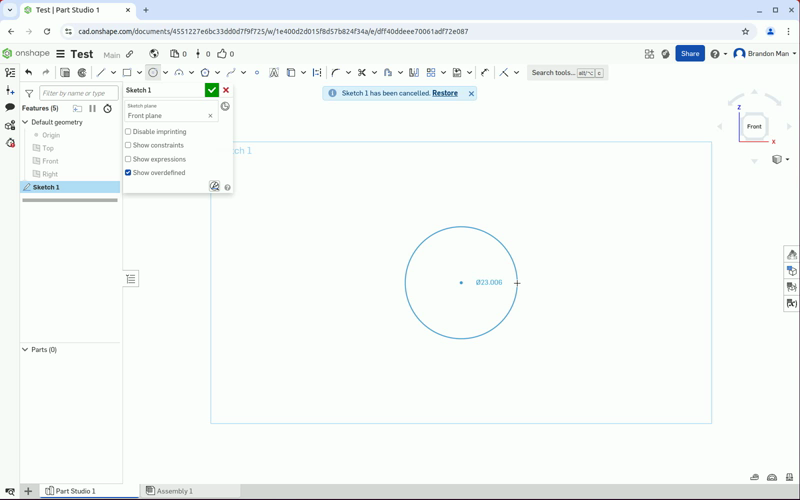
click(517, 282)
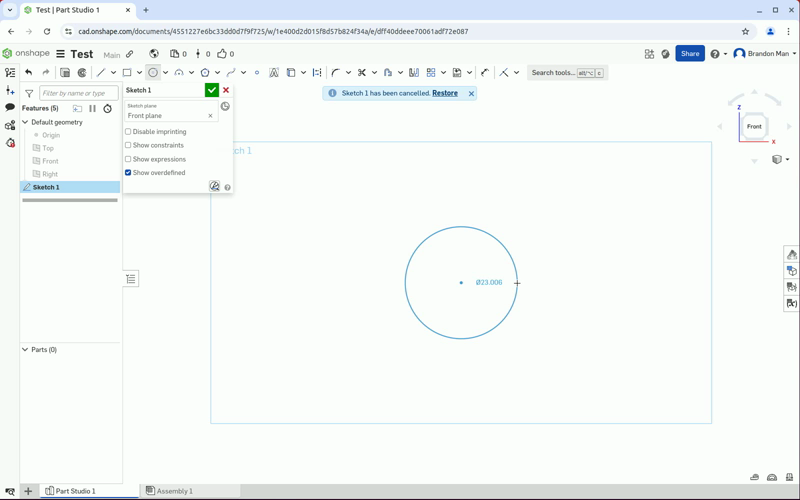
key(esc)
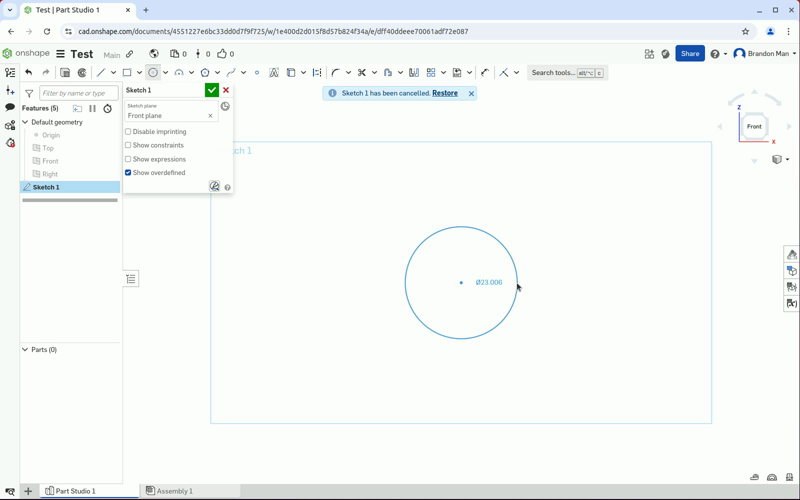
mouse_move(453, 258)
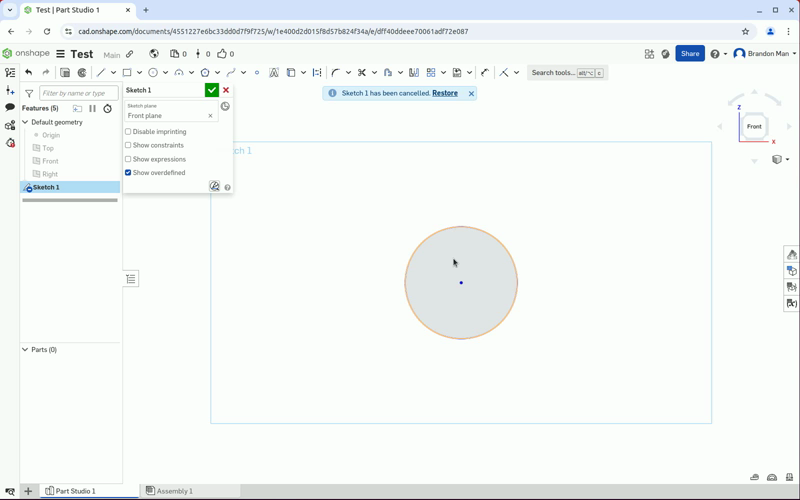
click(453, 258)
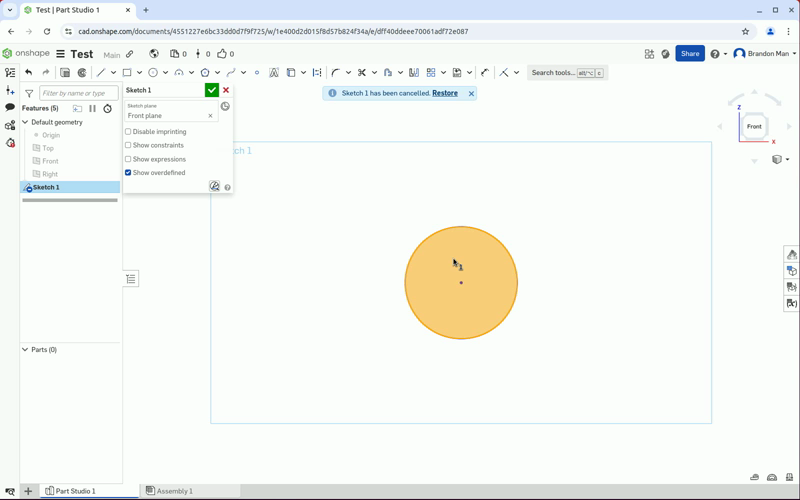
mouse_move(73, 352)
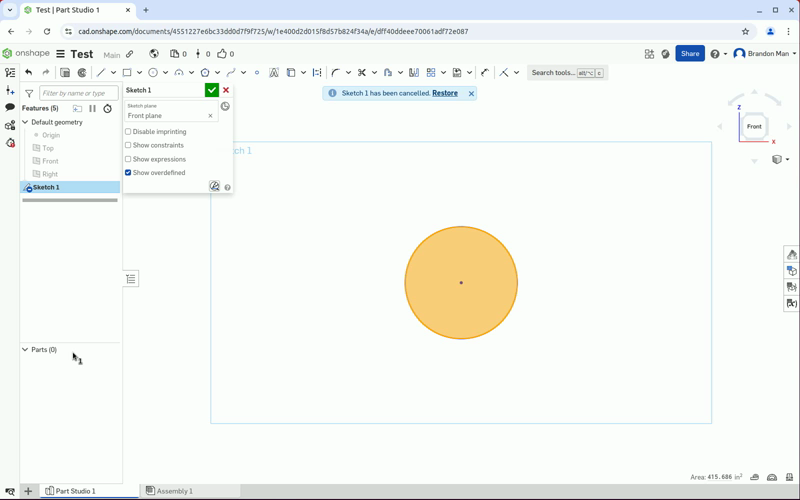
key(shift+y)
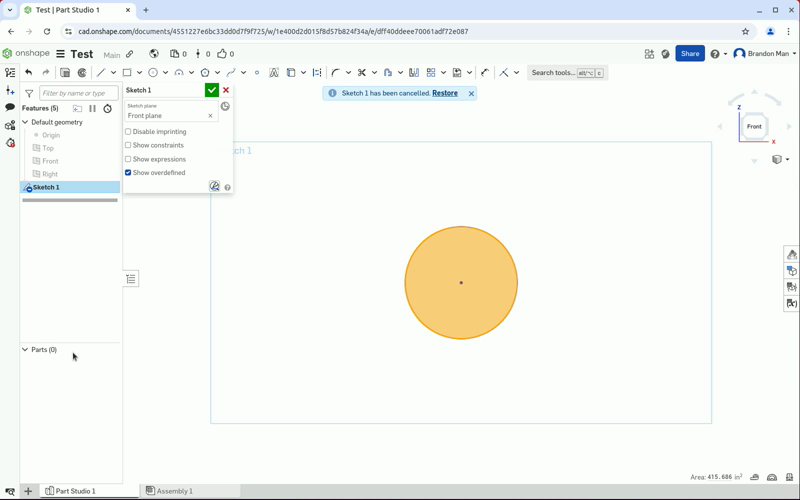
key(shift+e)
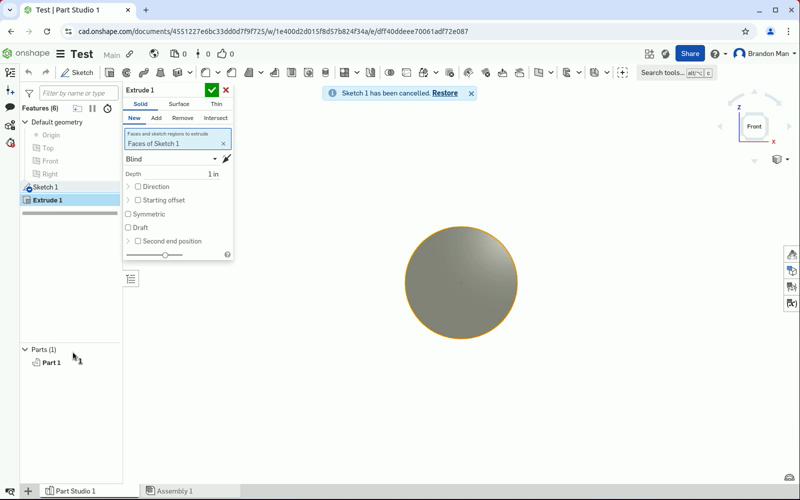
mouse_move(143, 106)
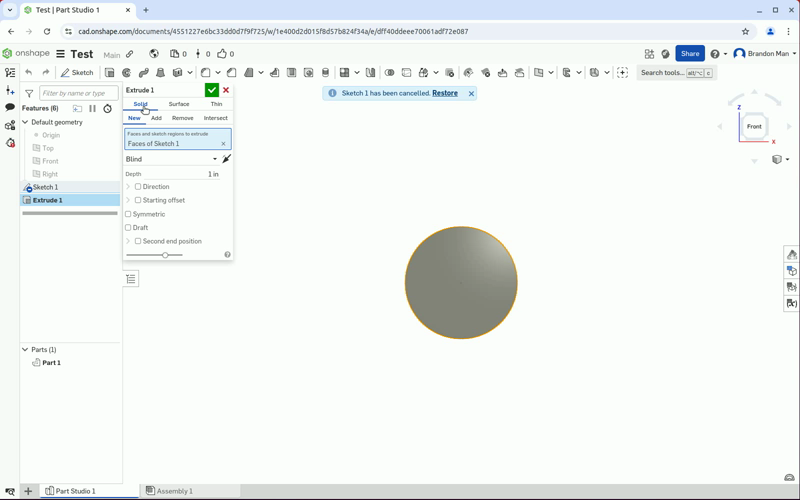
click(143, 106)
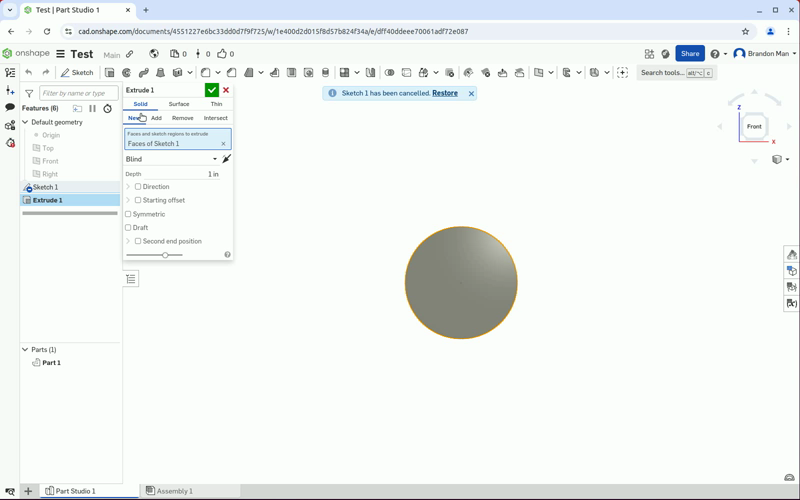
mouse_move(137, 120)
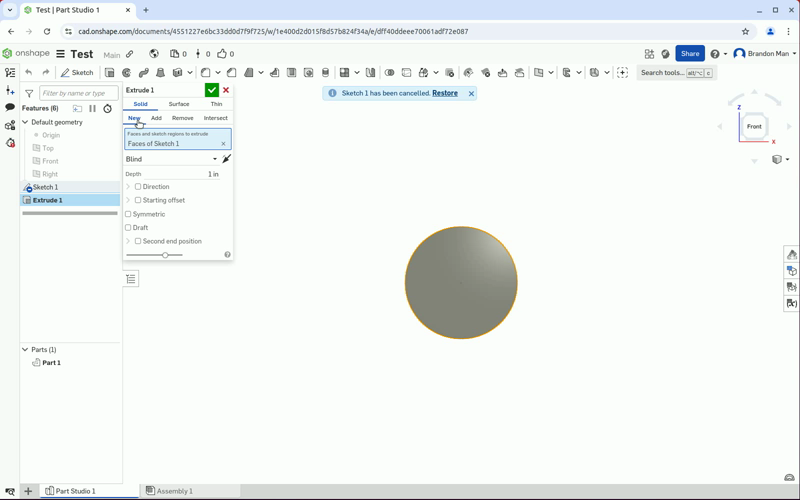
click(137, 120)
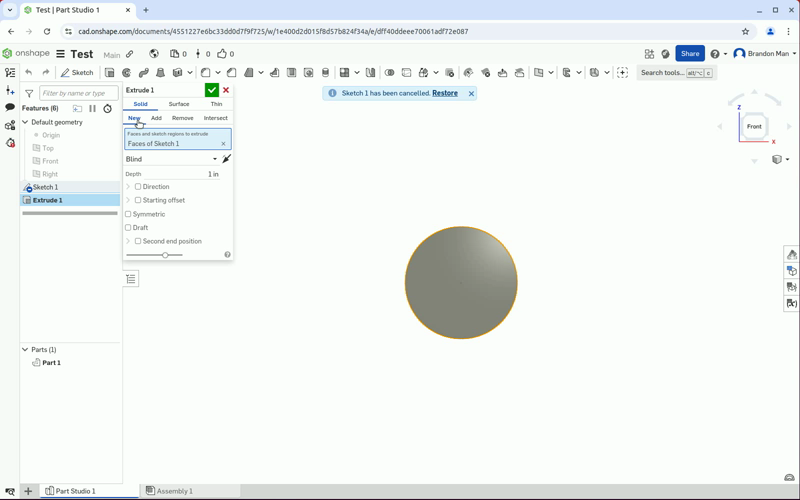
key(tab, 4)
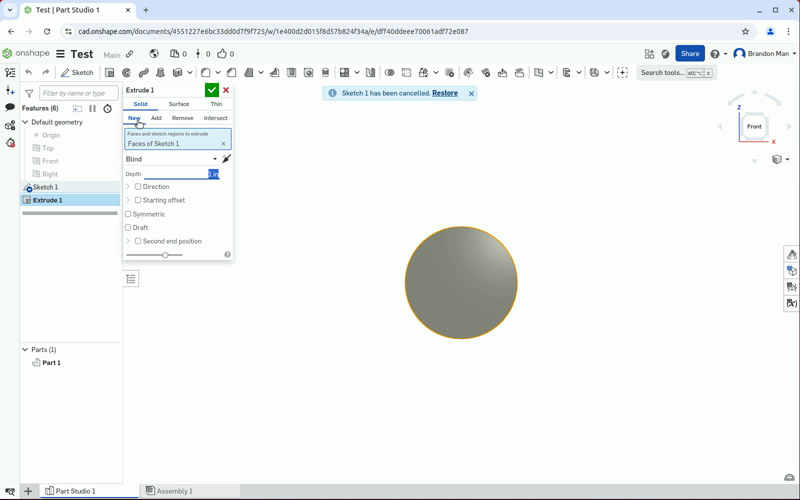
text(15.165)
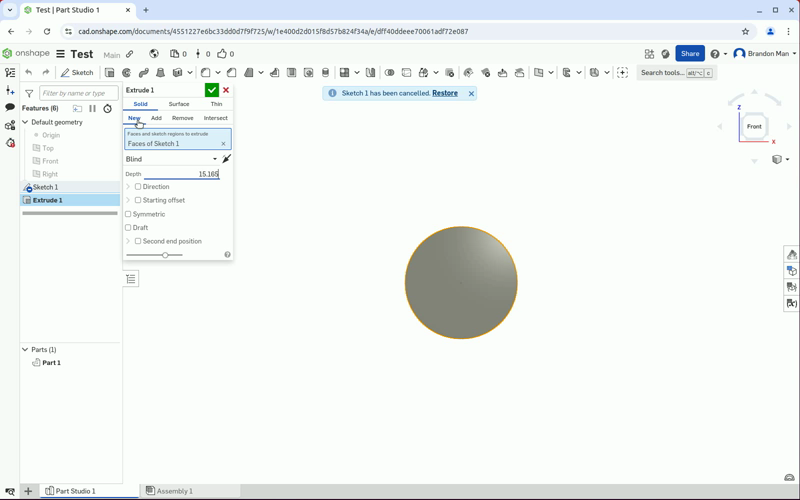
key(enter)
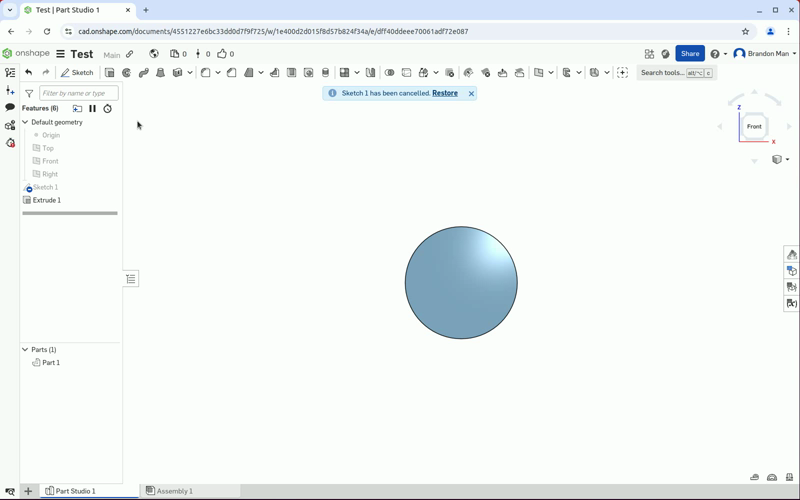
key(shift+h)
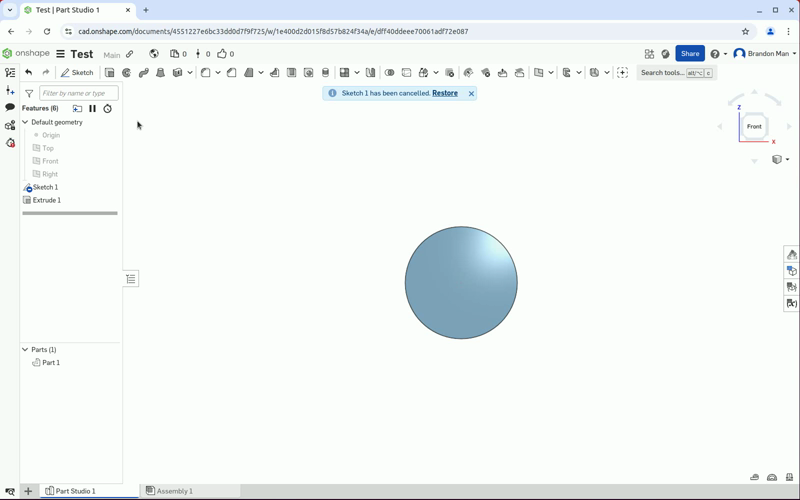
key(shift+h)
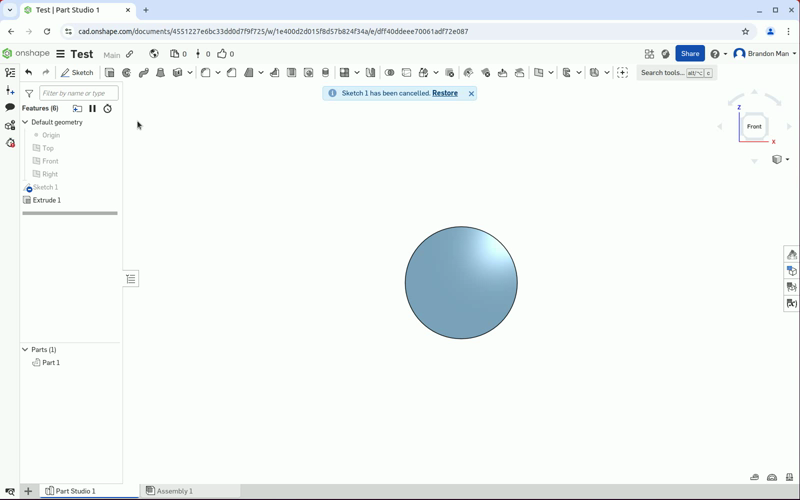
mouse_move(73, 189)
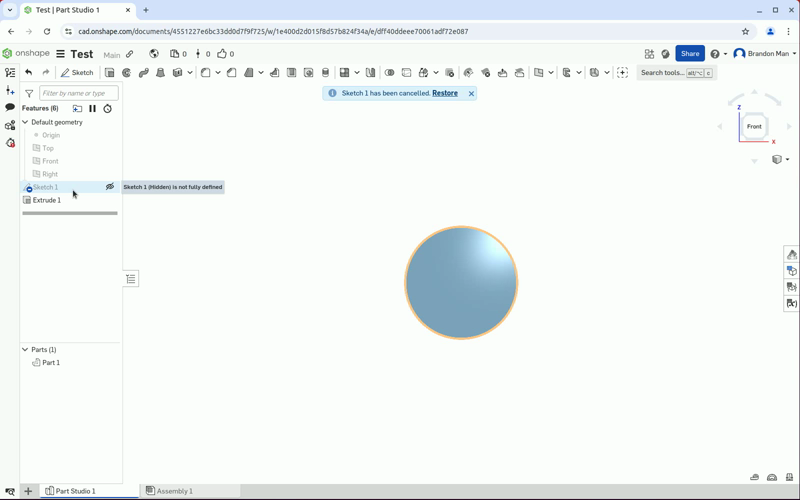
click(73, 189)
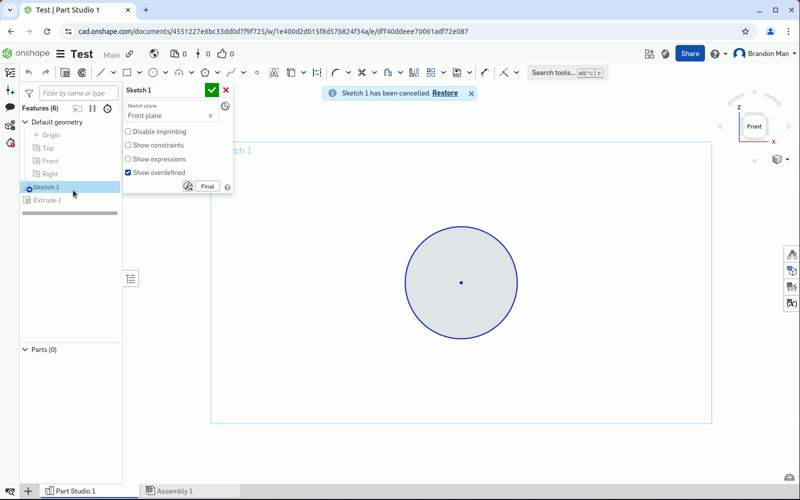
mouse_move(229, 92)
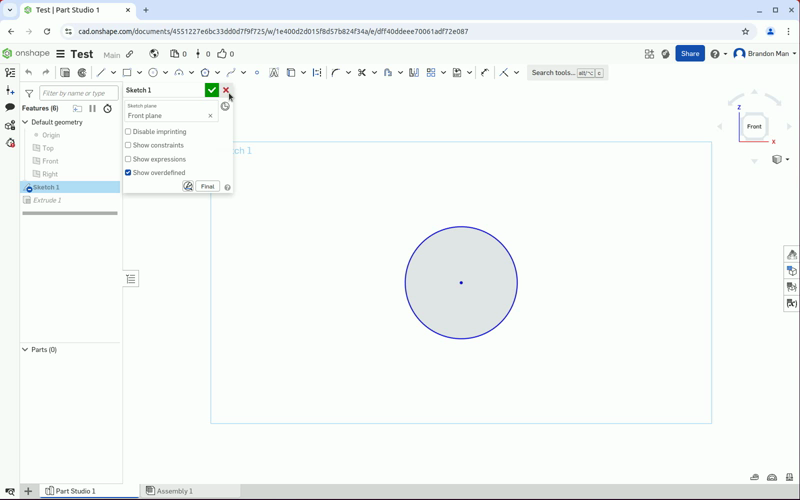
click(229, 92)
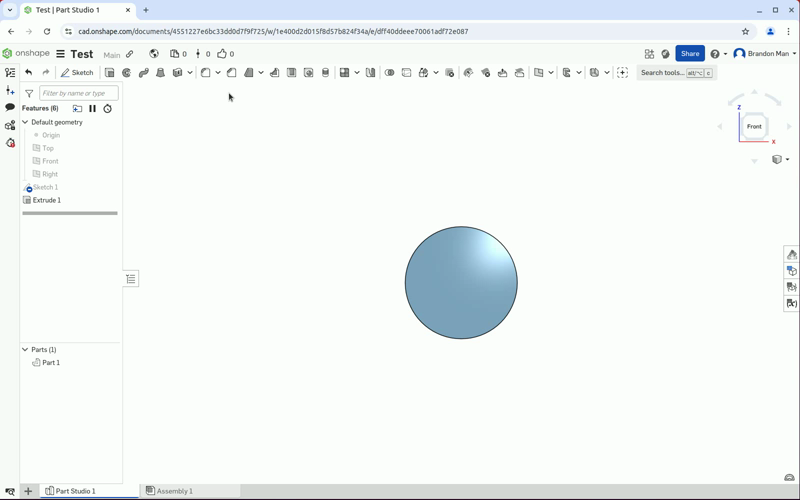
mouse_move(73, 352)
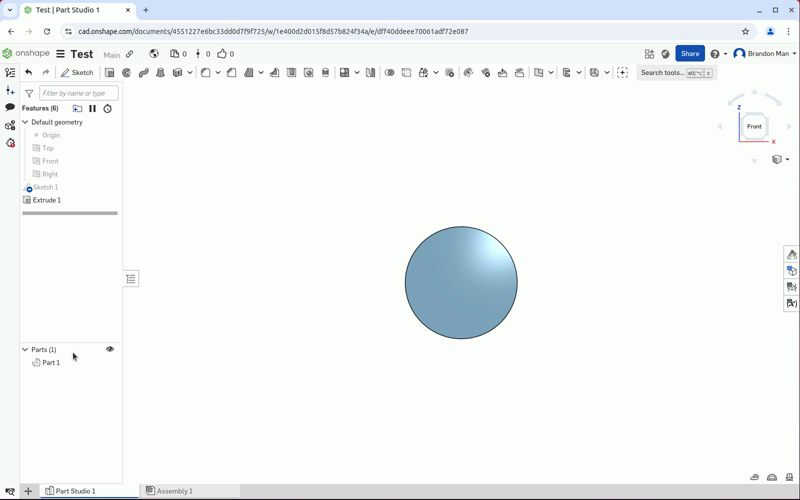
key(y)
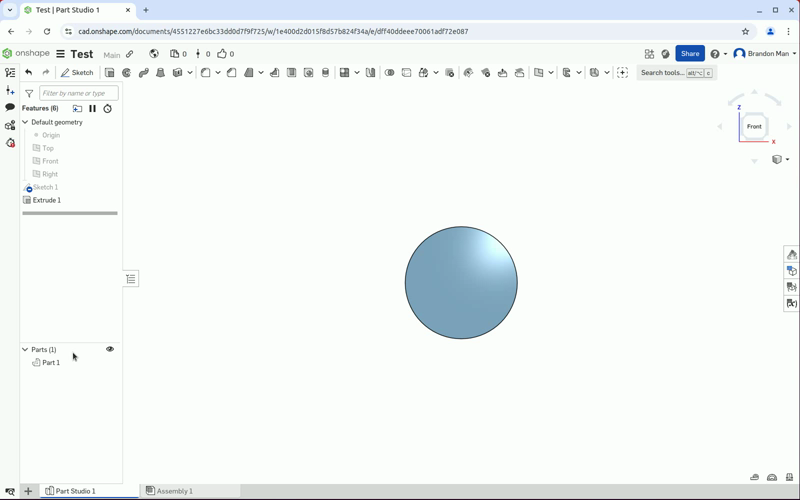
key(shift+p)
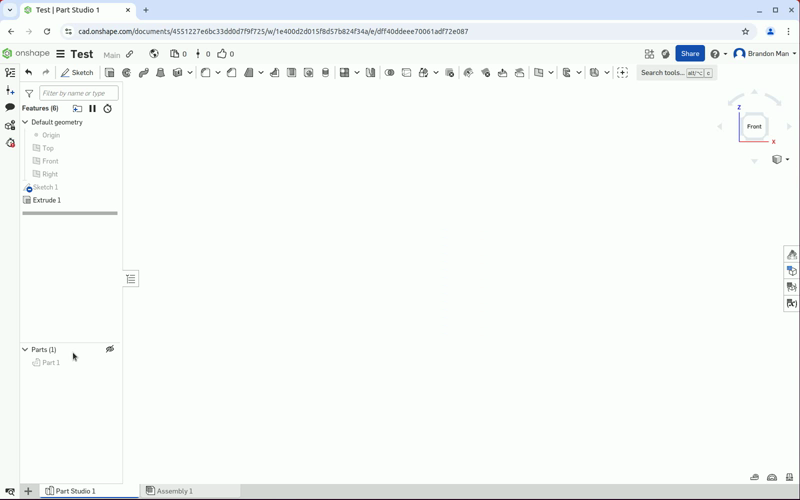
key(space)
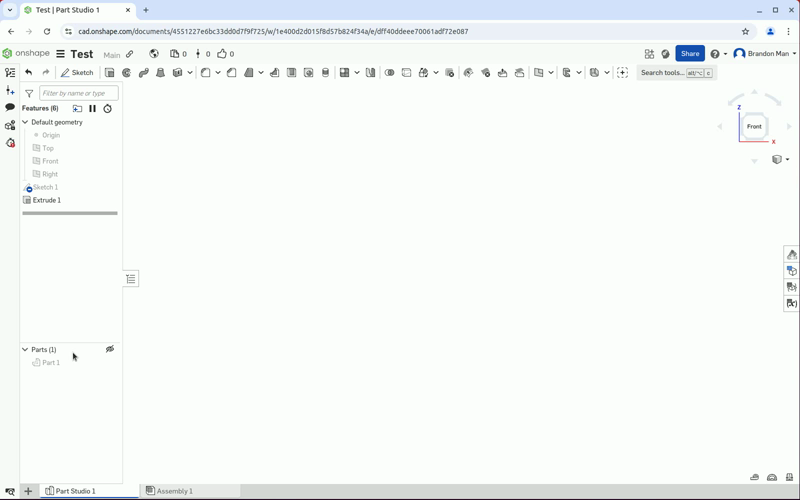
key_down(shift)
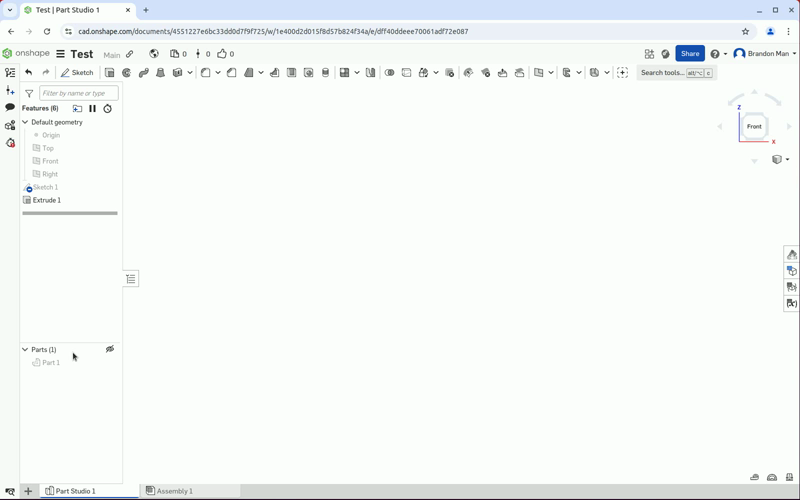
key(down)
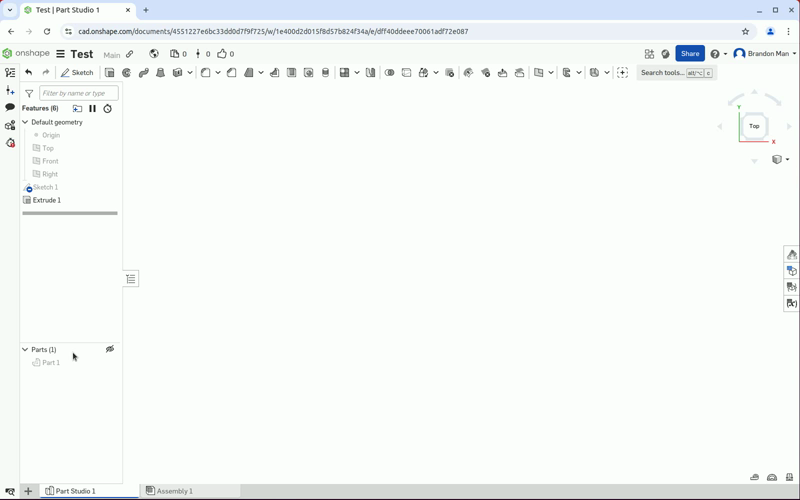
key_up(shift)
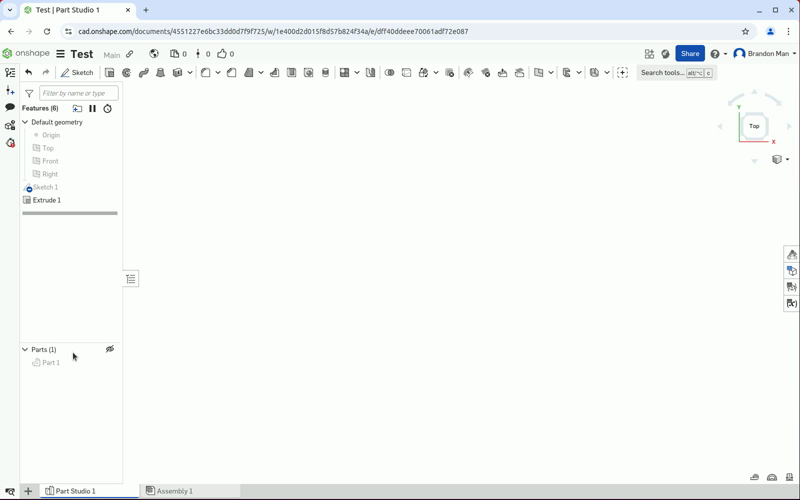
mouse_move(73, 352)
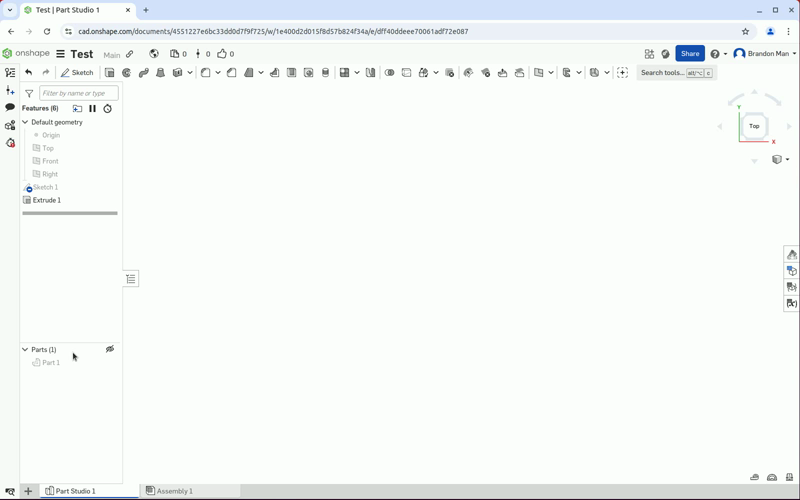
key(shift+y)
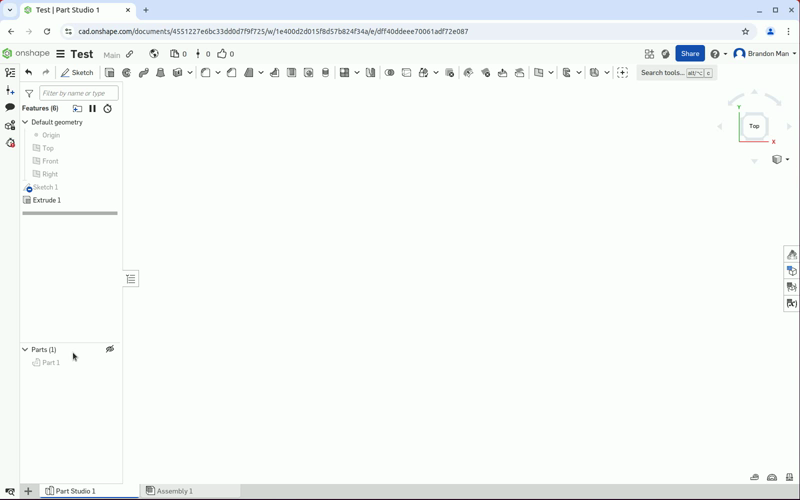
key(shift+s)
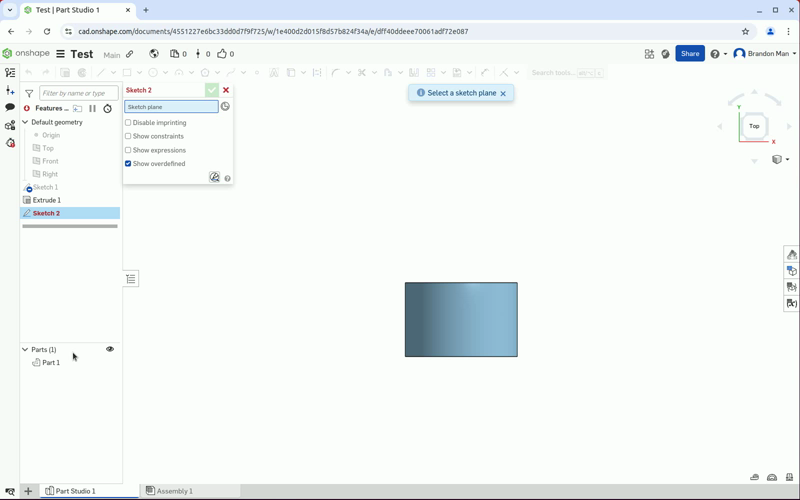
mouse_move(73, 150)
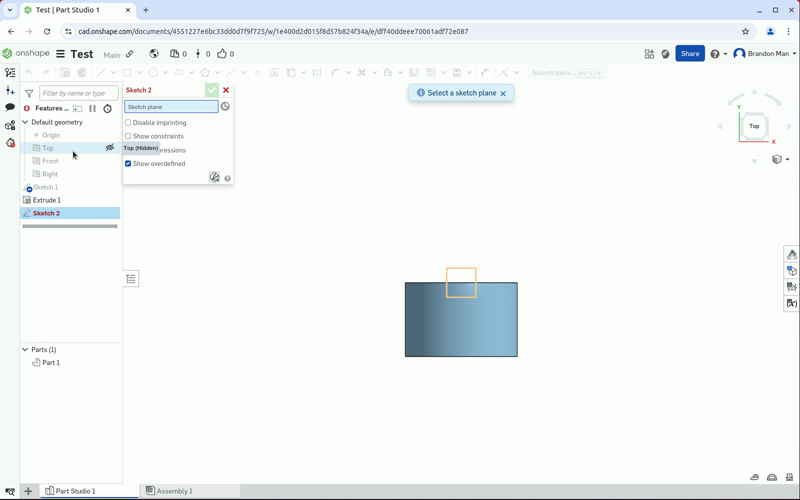
click(73, 150)
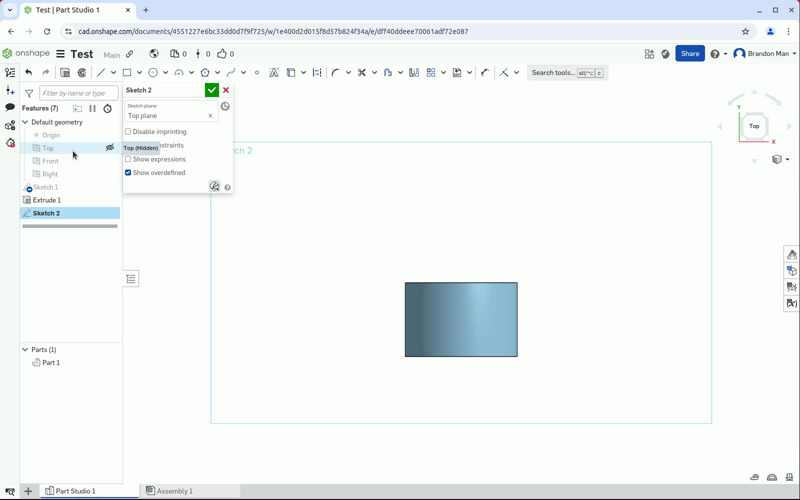
mouse_move(73, 352)
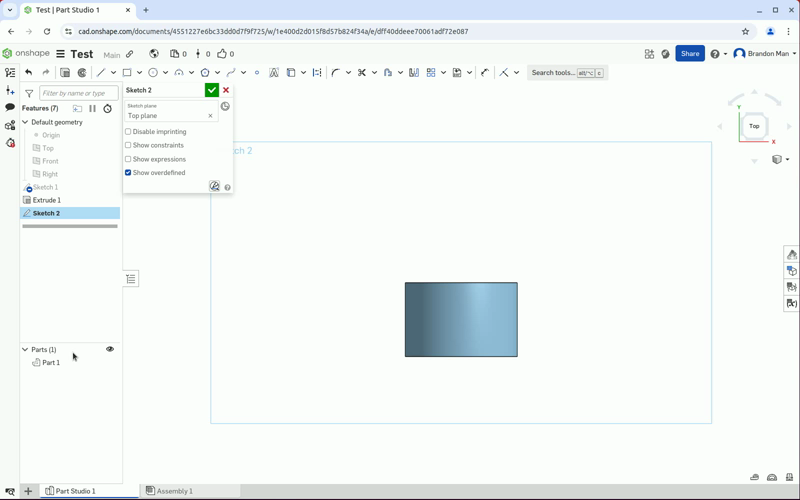
key(y)
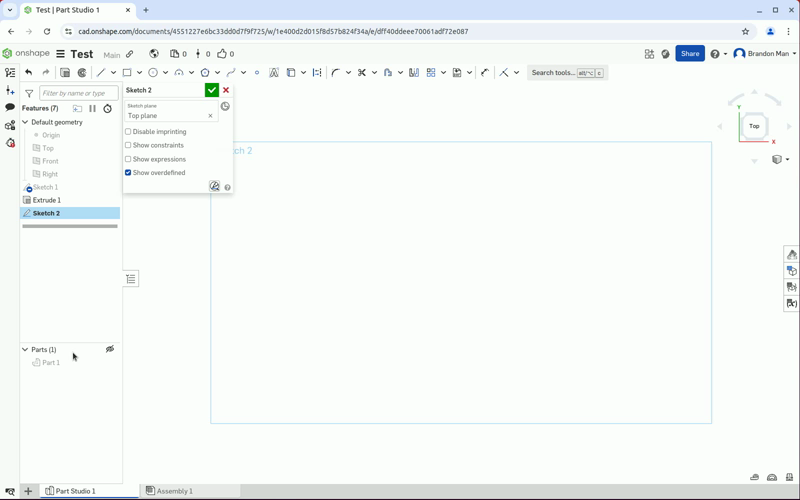
key(l)
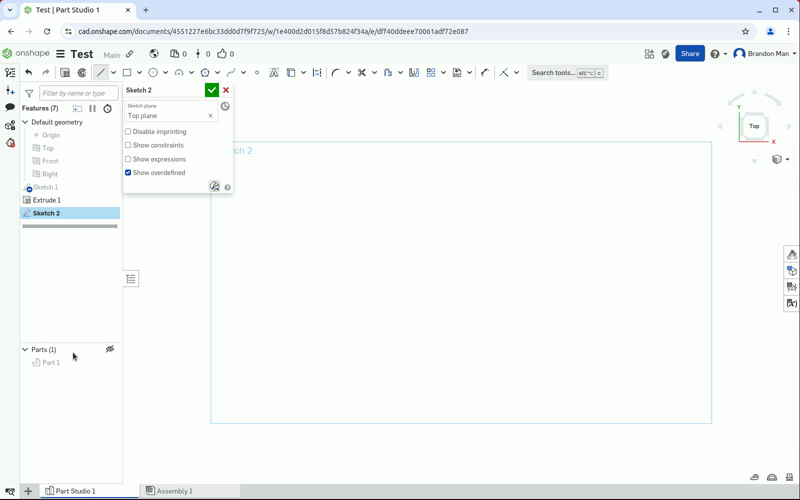
key_down(shift)
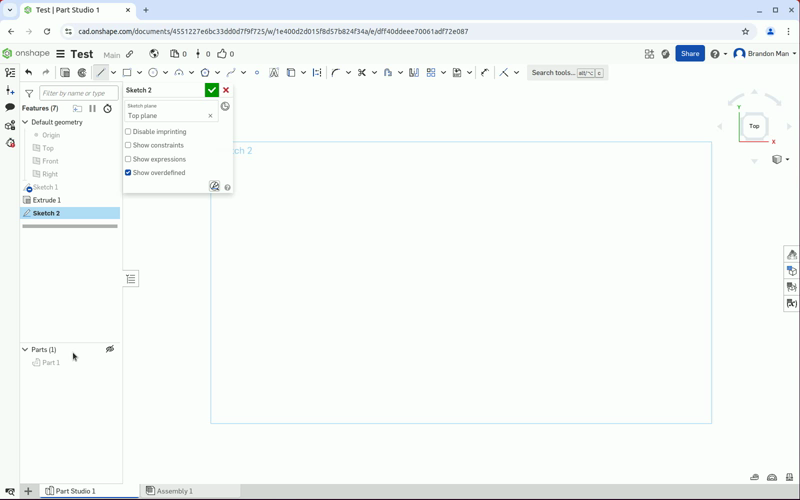
mouse_move(348, 381)
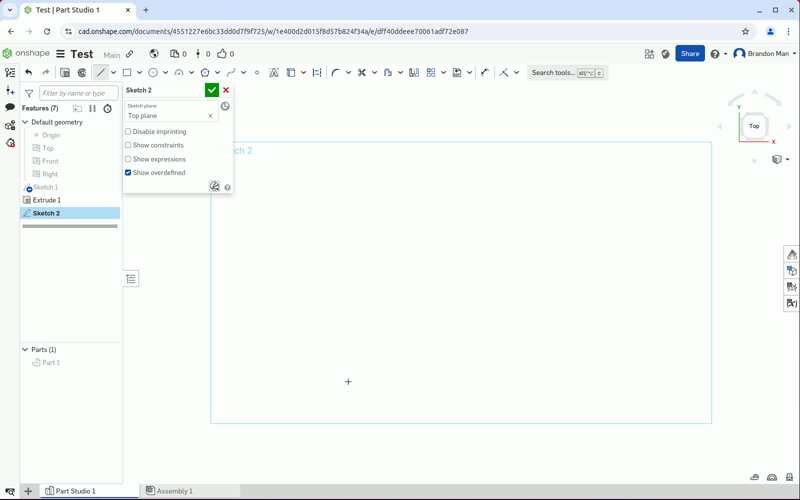
click(348, 381)
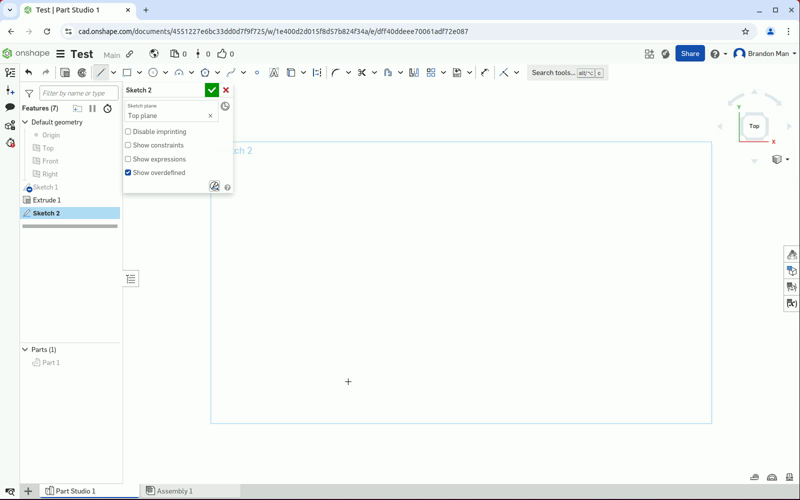
key_up(shift)
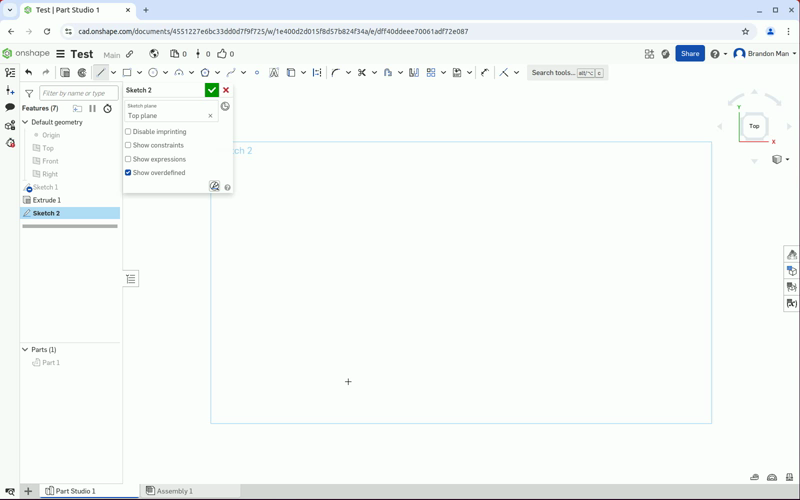
key_down(shift)
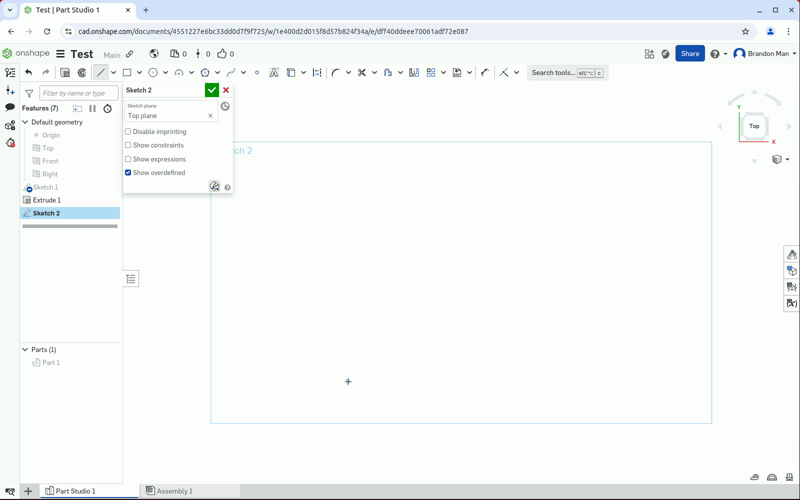
mouse_move(435, 381)
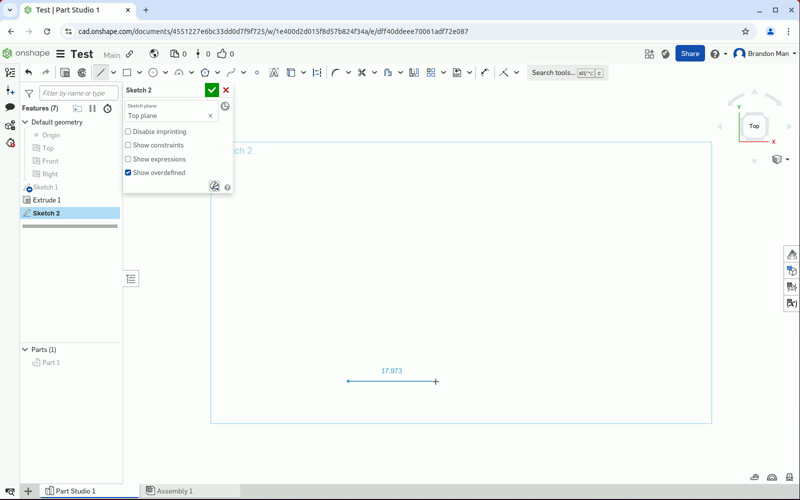
click(435, 381)
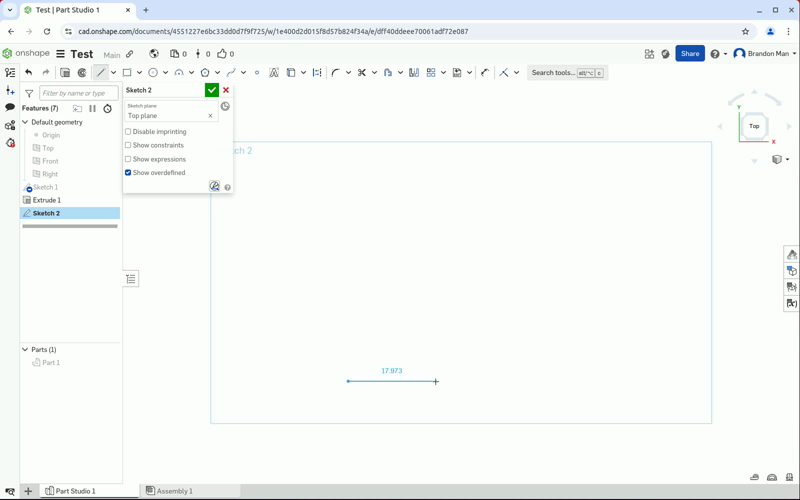
key_up(shift)
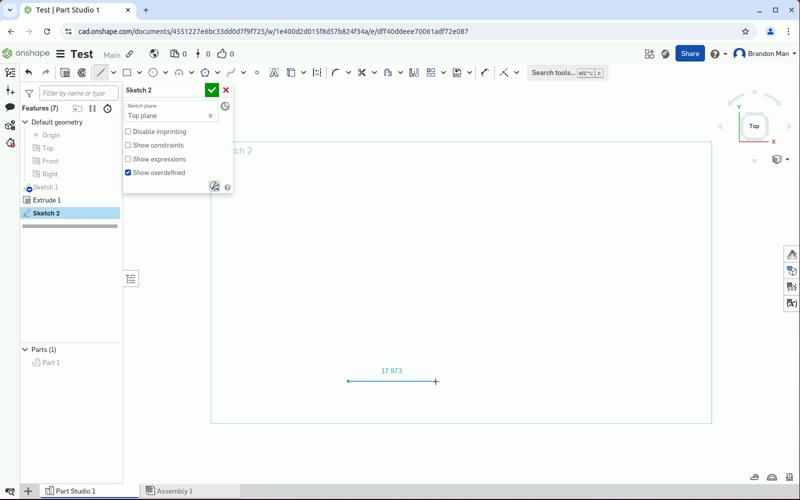
key_down(shift)
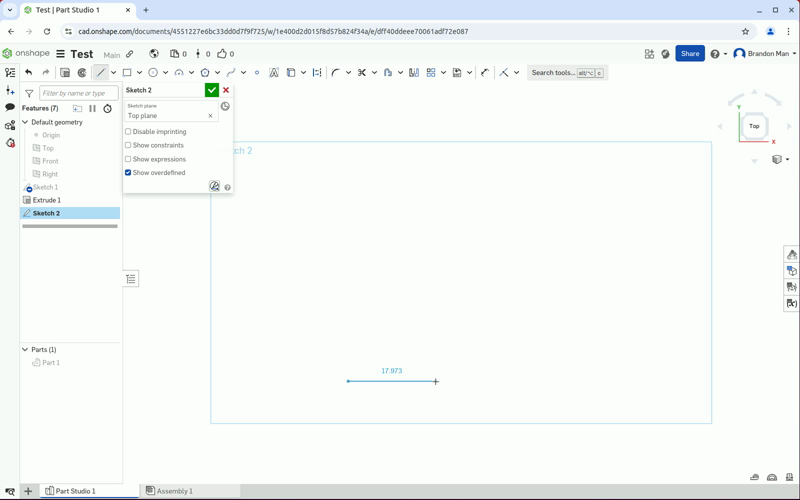
mouse_move(435, 282)
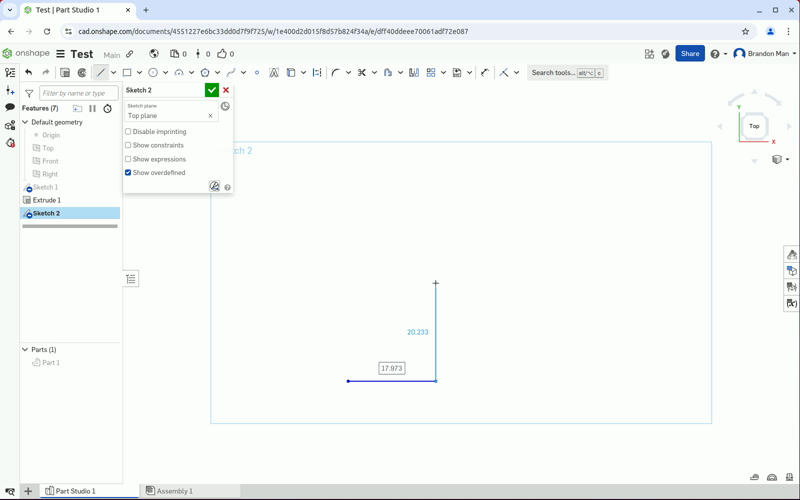
click(435, 282)
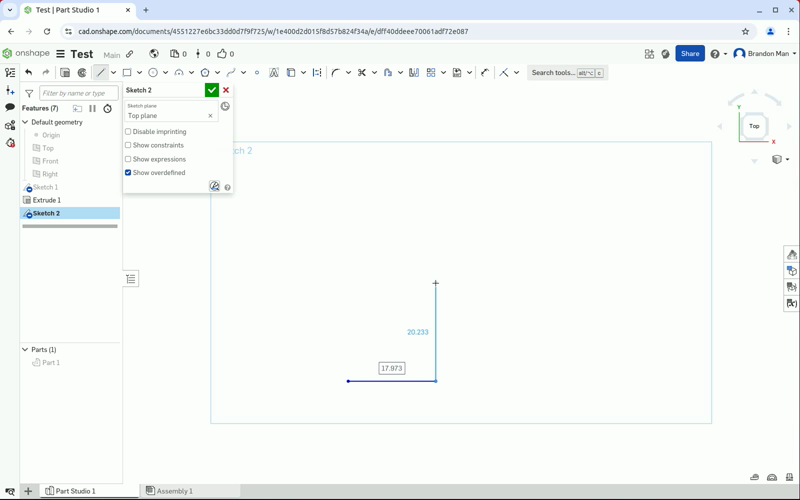
key_up(shift)
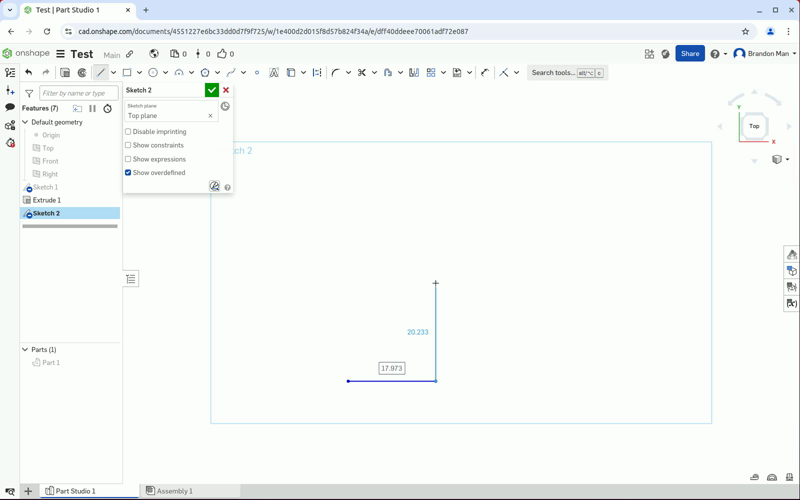
key_down(shift)
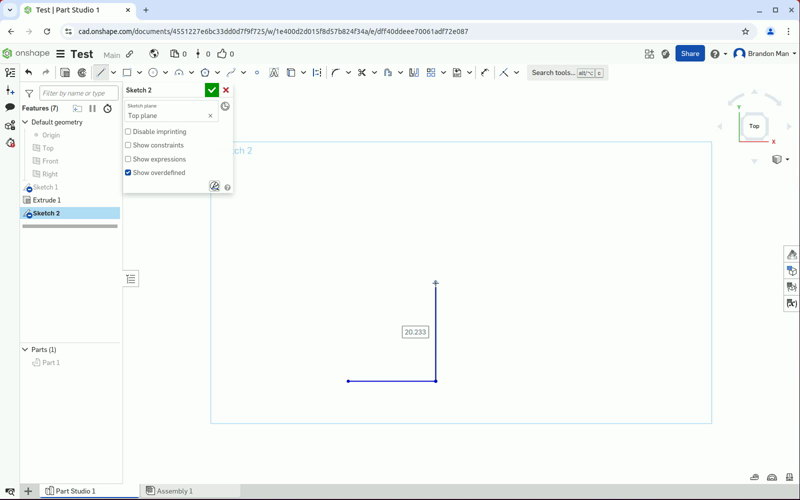
mouse_move(348, 282)
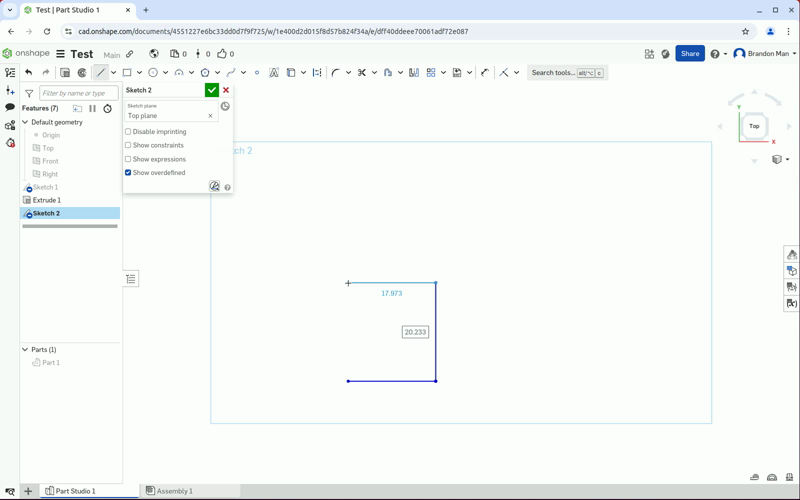
click(348, 282)
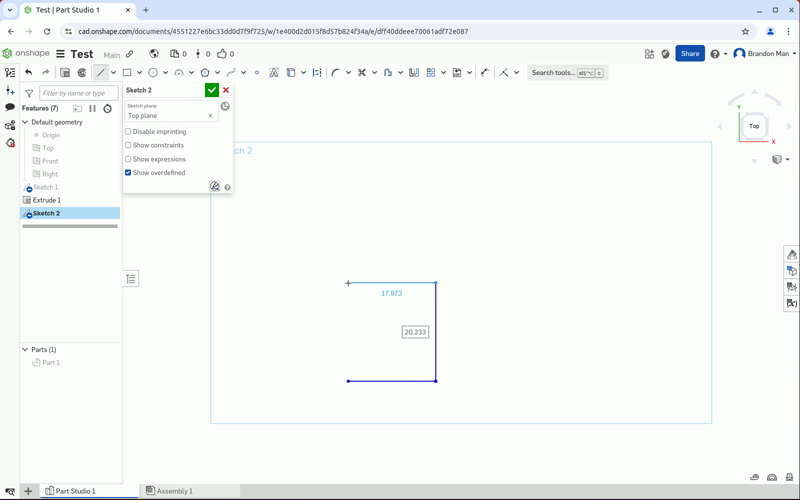
key_up(shift)
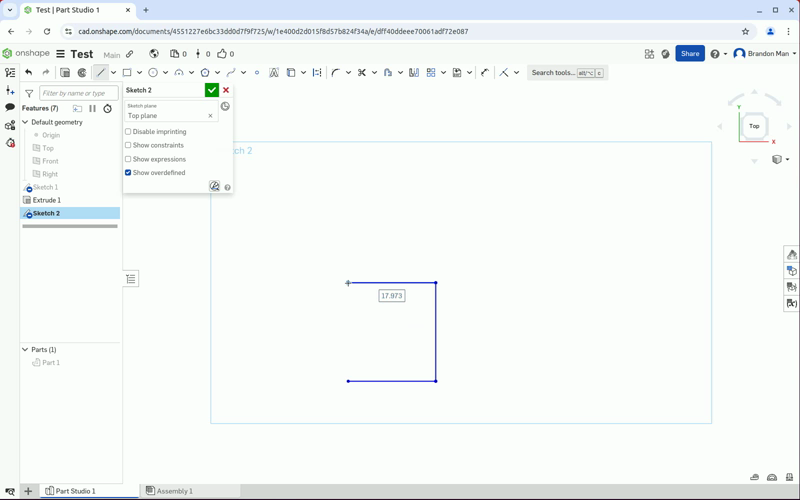
key_down(shift)
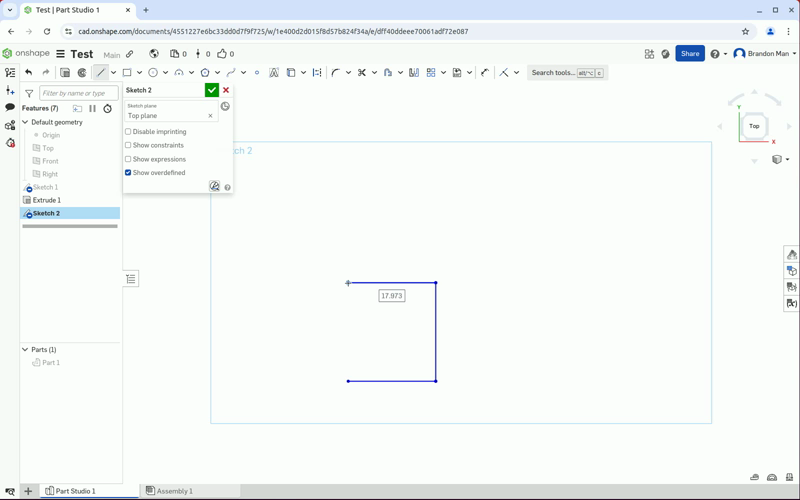
mouse_move(348, 381)
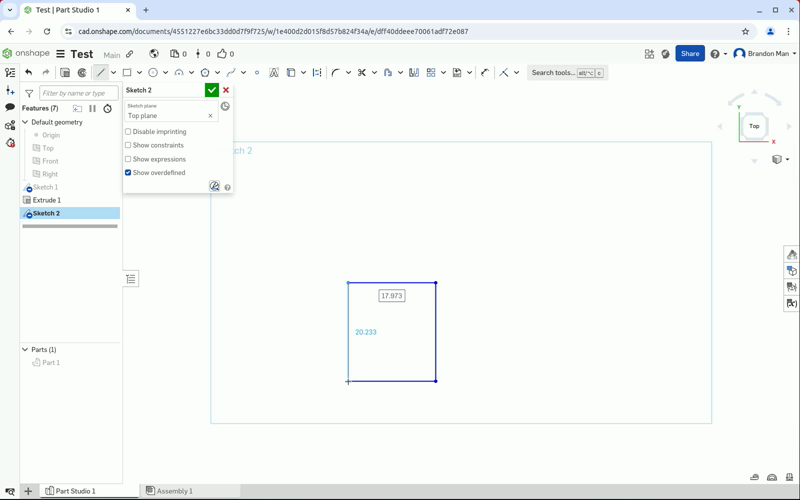
key_up(shift)
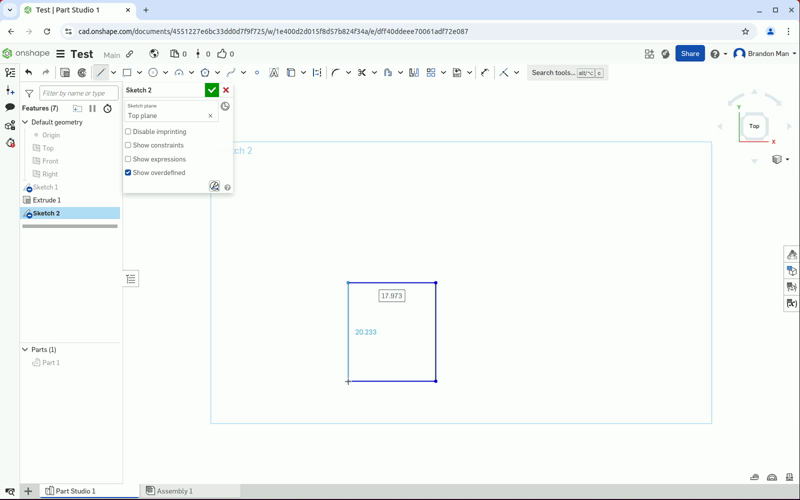
click(348, 381)
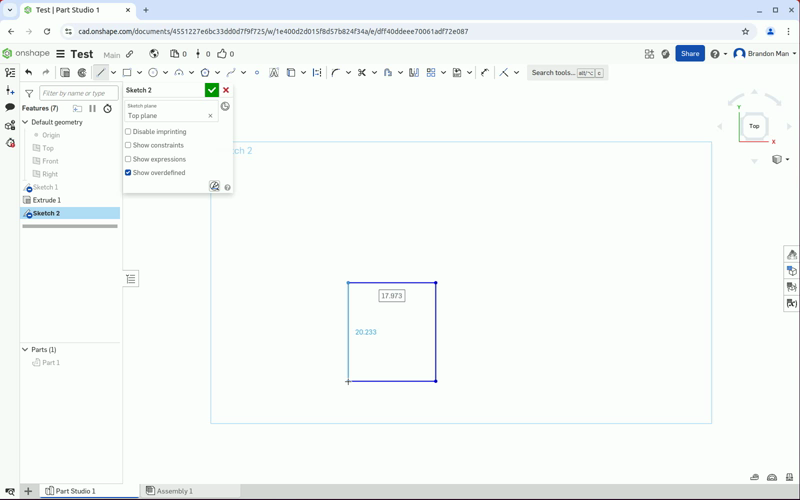
key(esc)
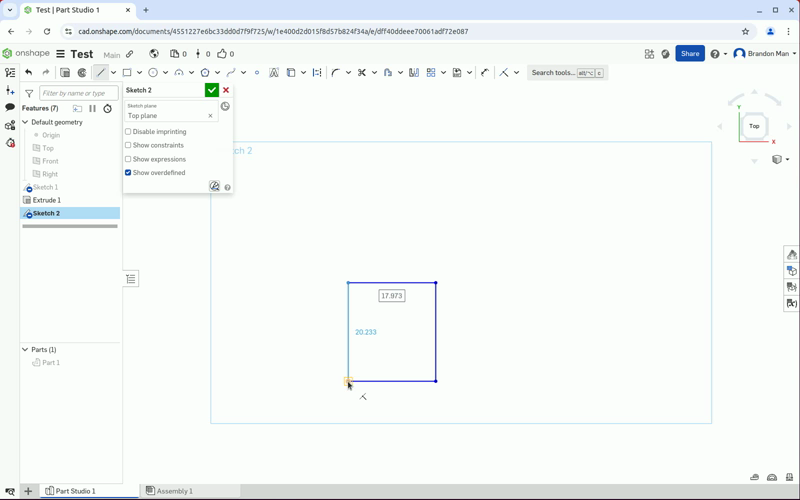
mouse_move(405, 357)
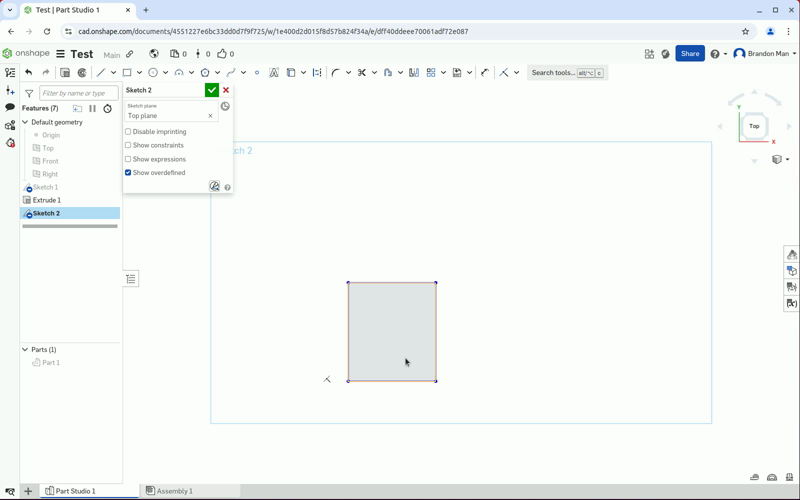
click(405, 357)
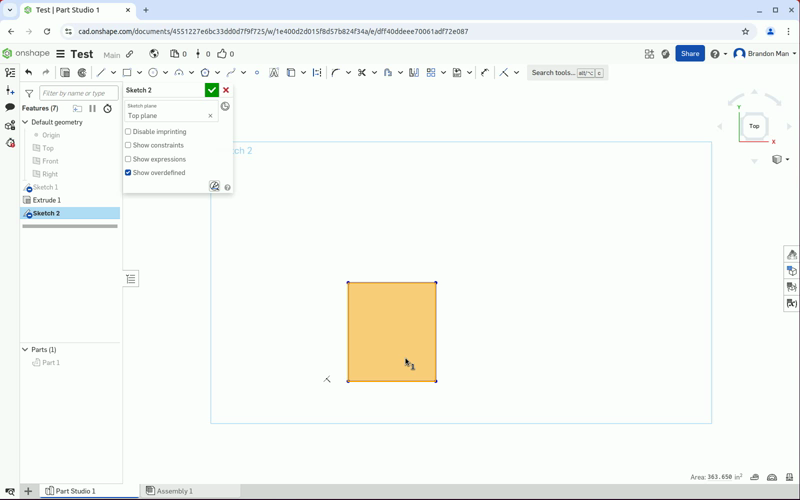
mouse_move(73, 352)
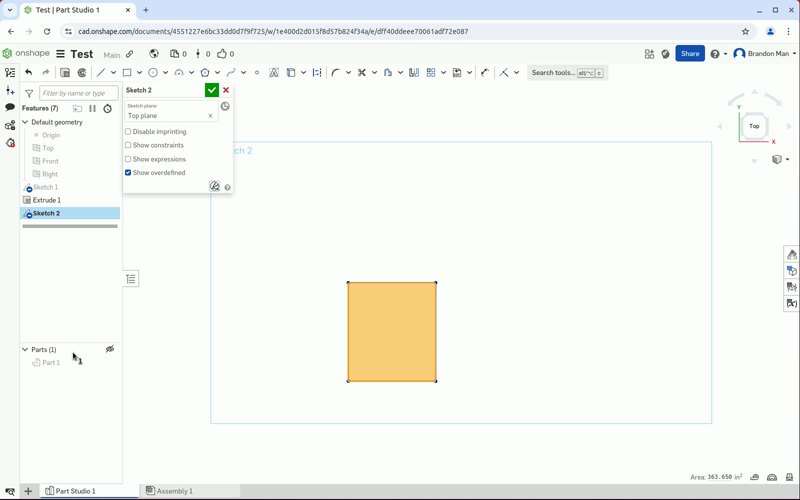
key(shift+y)
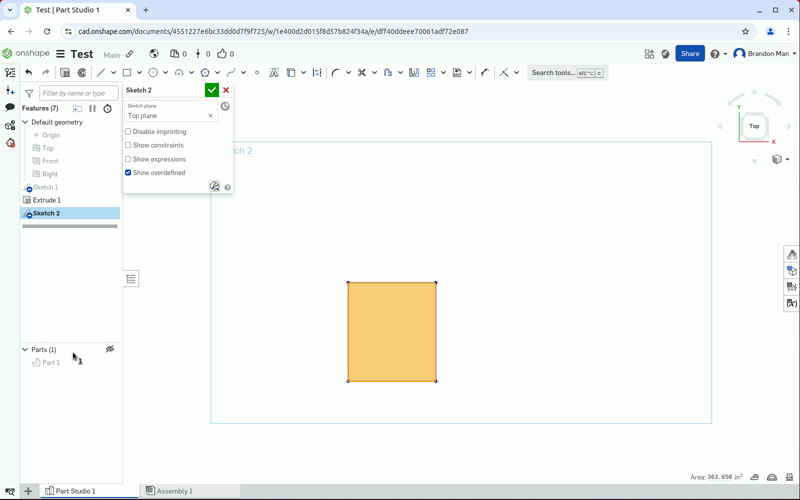
key(shift+e)
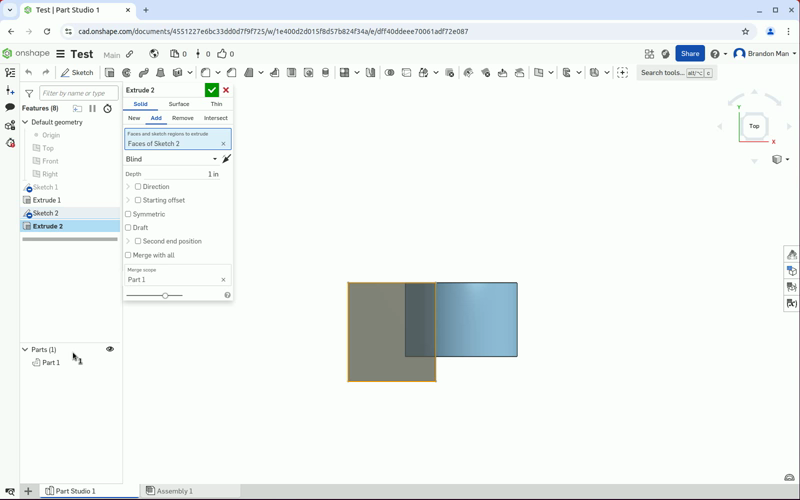
mouse_move(143, 106)
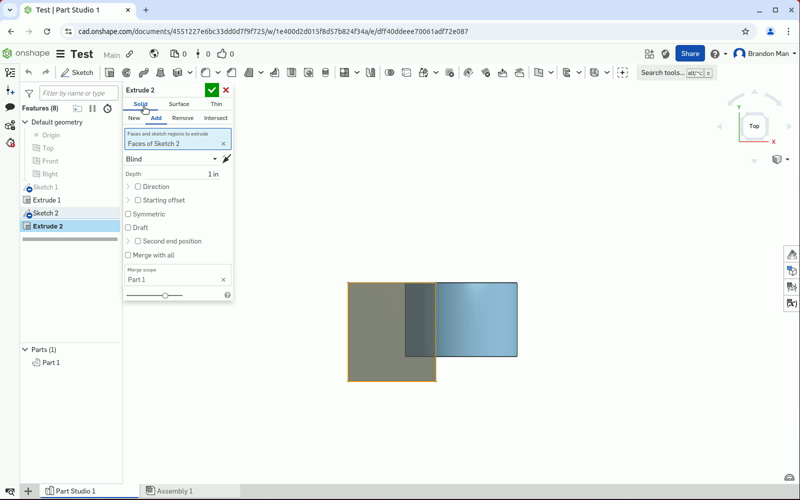
click(143, 106)
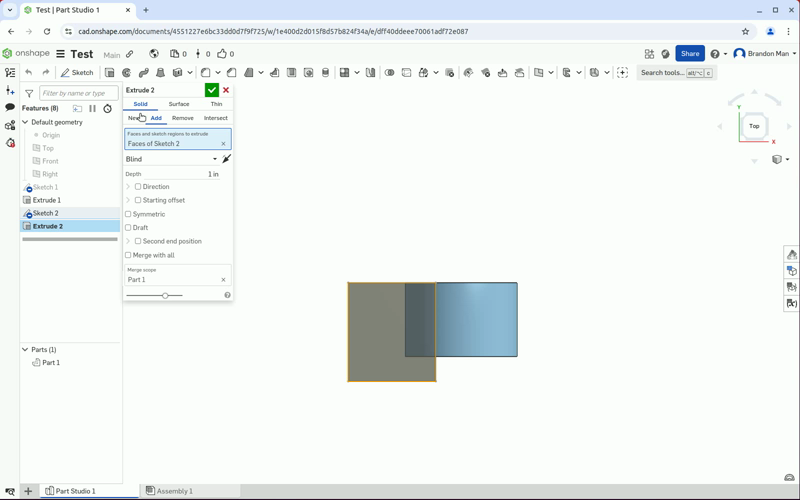
mouse_move(137, 120)
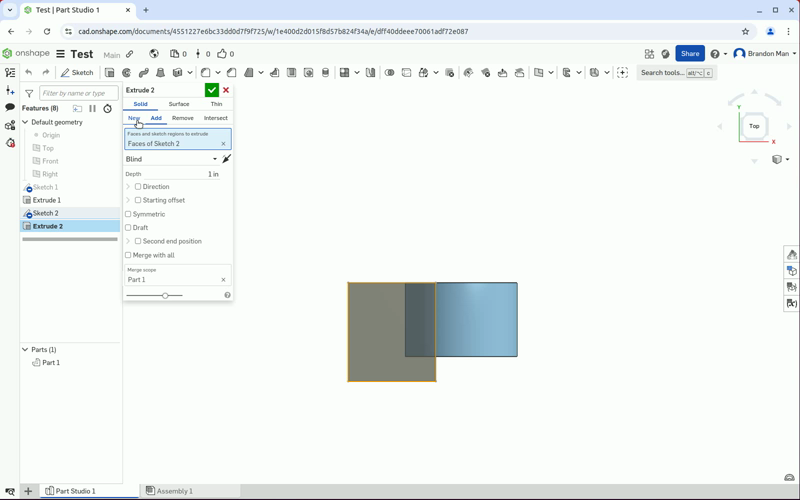
click(137, 120)
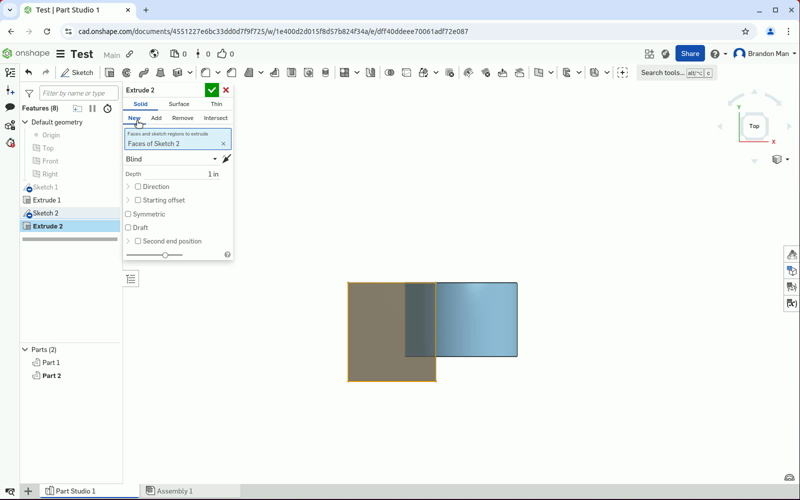
key(tab, 4)
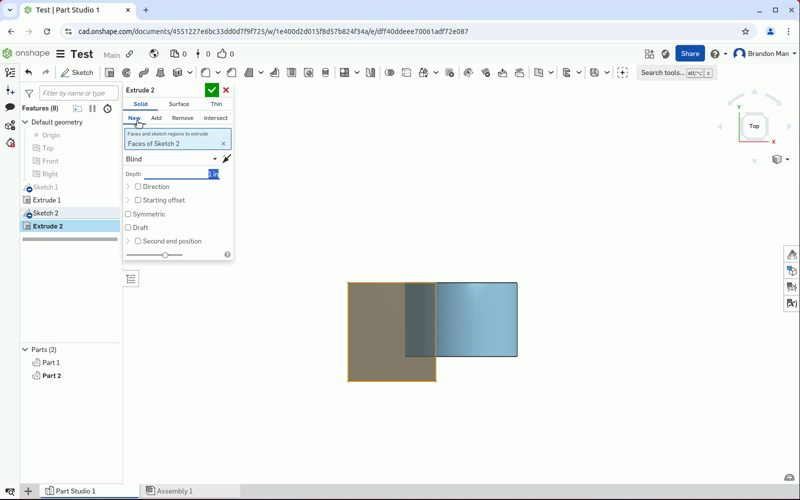
text(15.165)
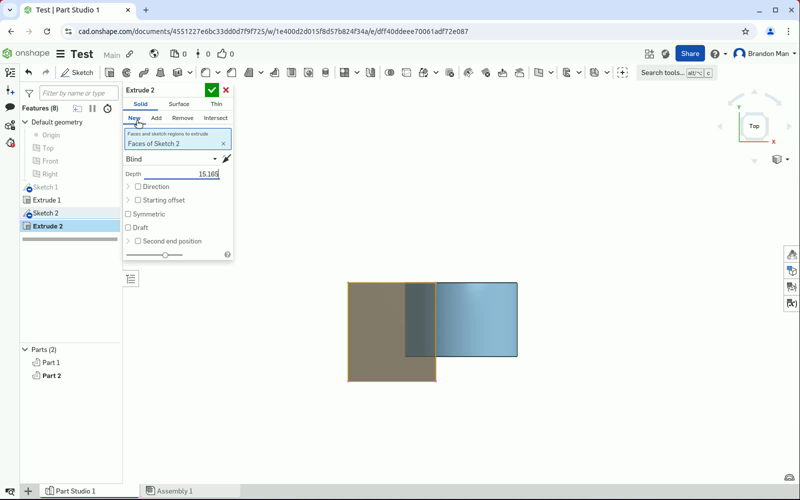
key(enter)
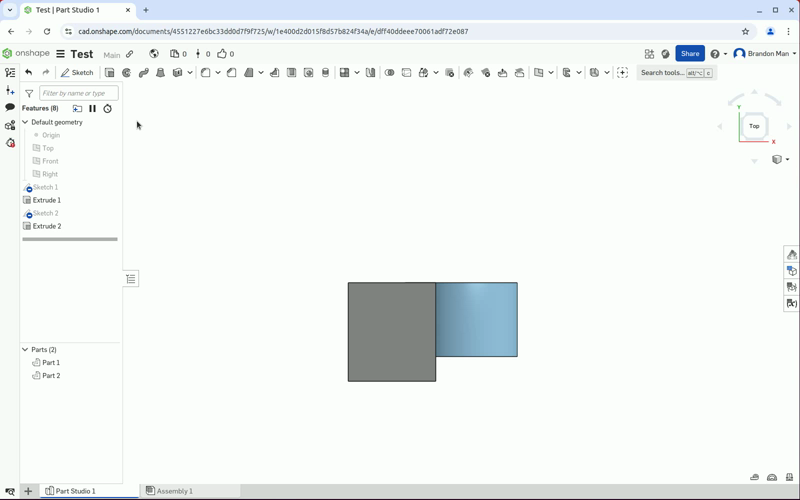
key(shift+h)
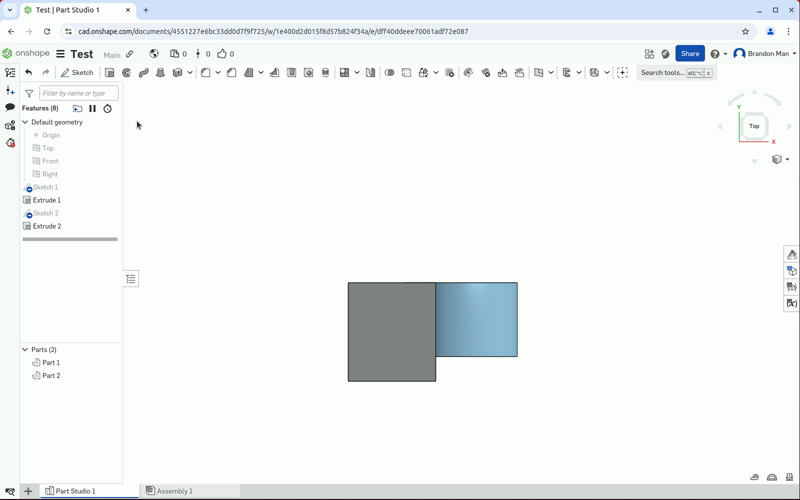
key(shift+h)
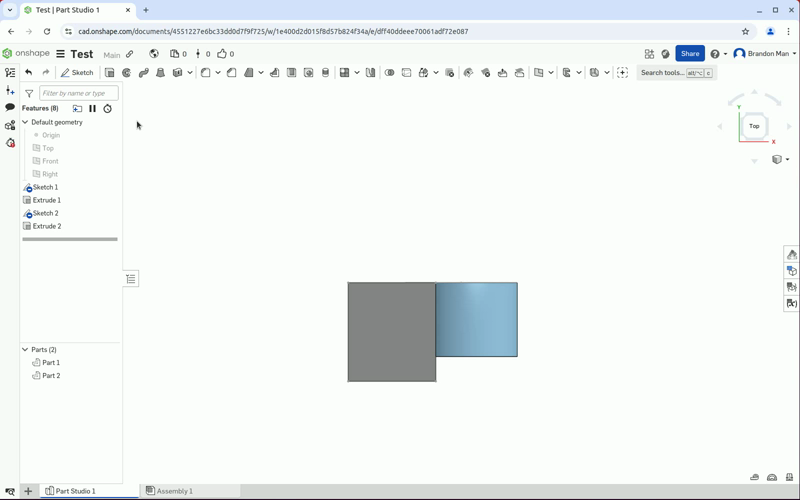
key(shift+7)
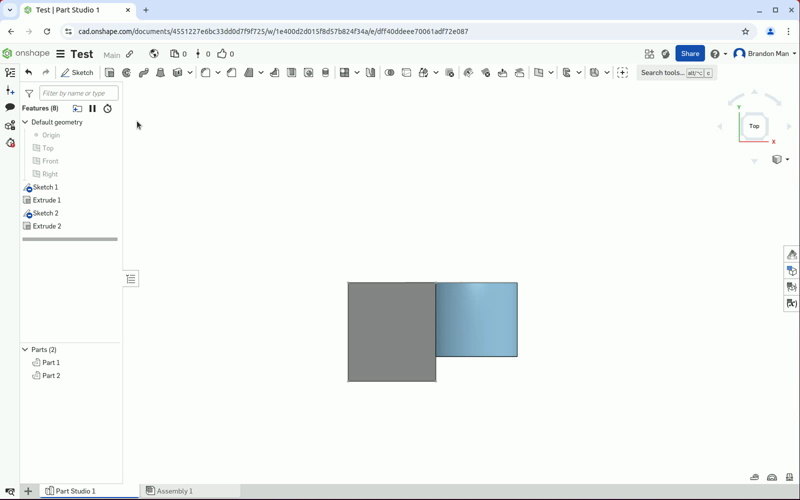
key(up, 3)
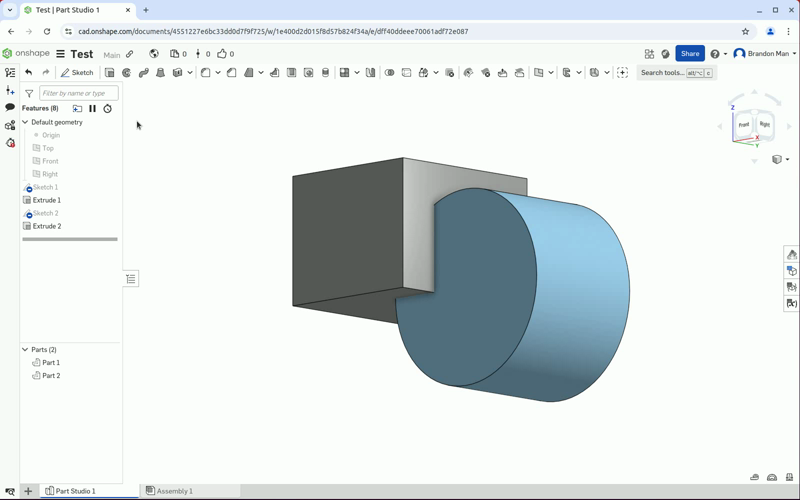
key(left, 3)
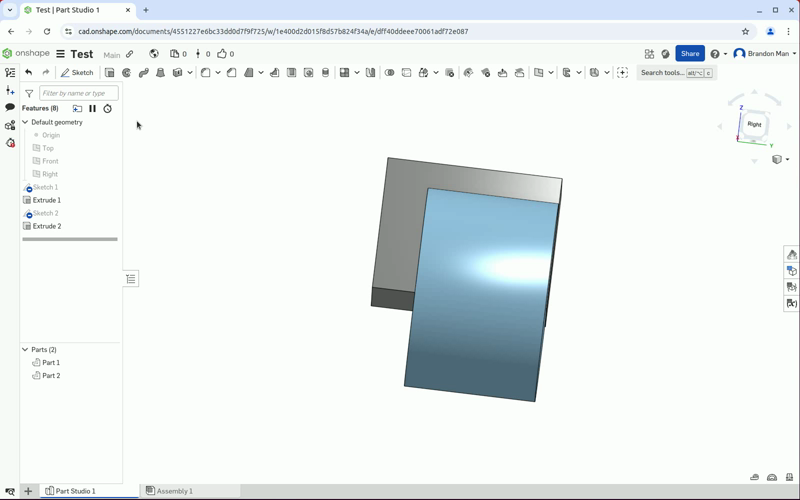
key(right, 3)
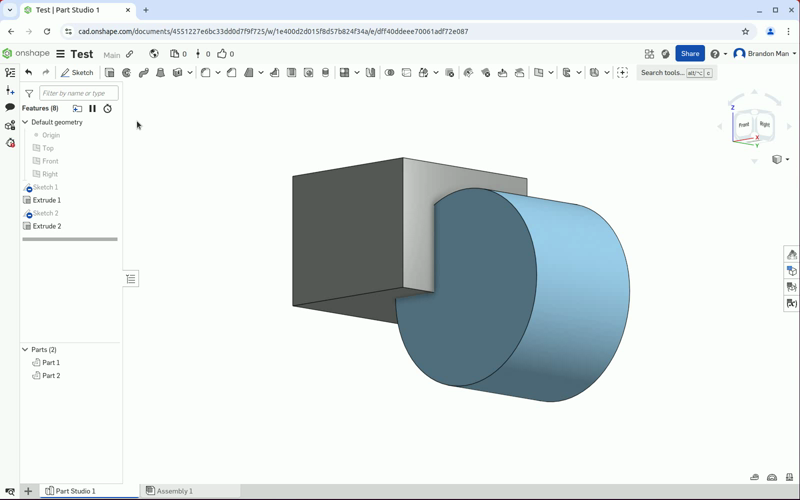
key(down, 3)
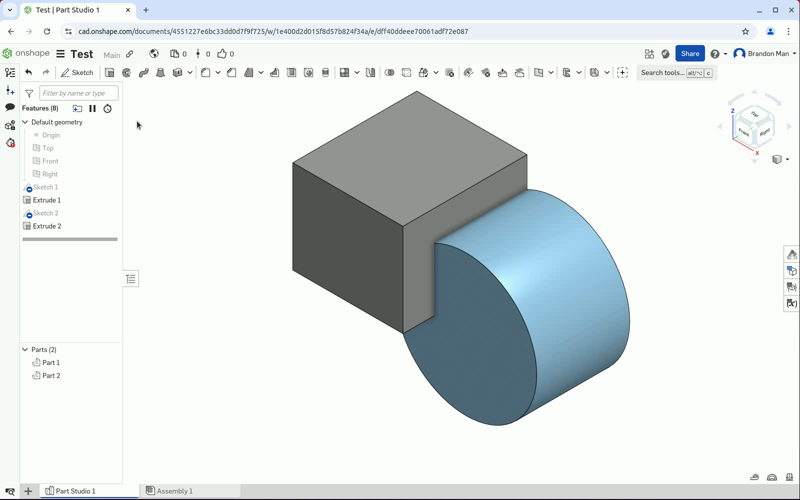
mouse_move(73, 189)
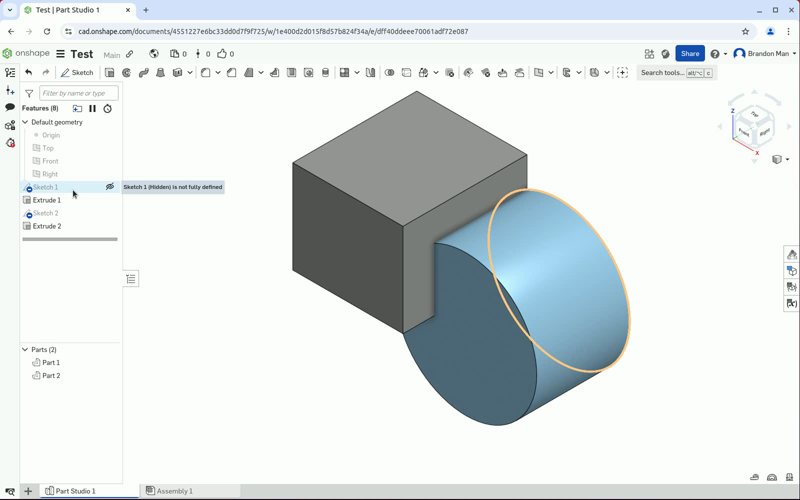
click(73, 189)